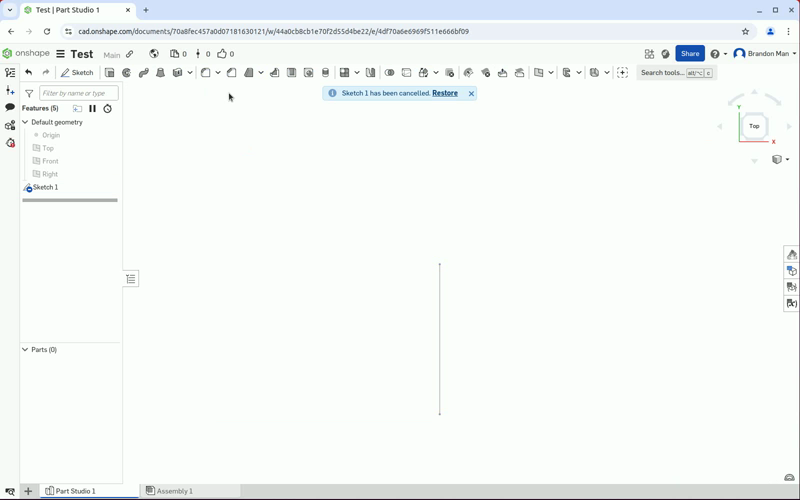
key(shift+h)
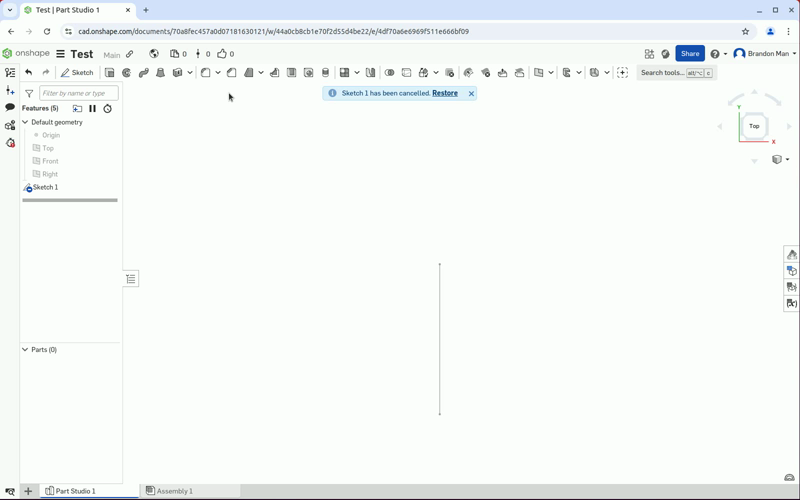
key(shift+s)
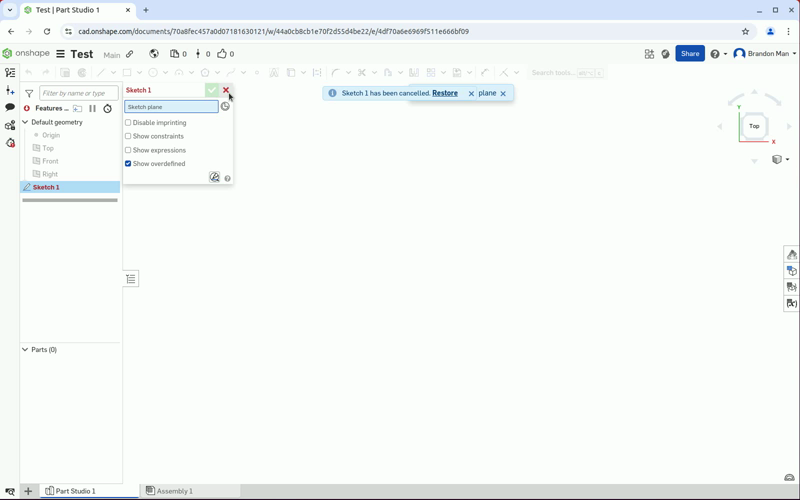
mouse_move(73, 150)
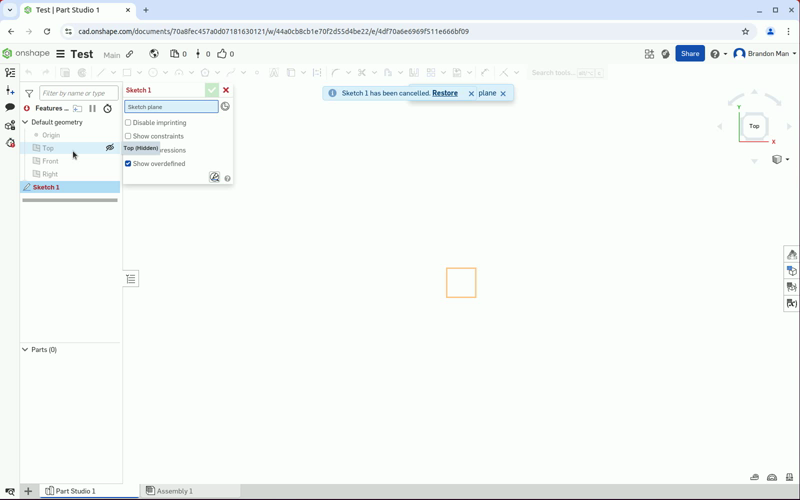
click(73, 150)
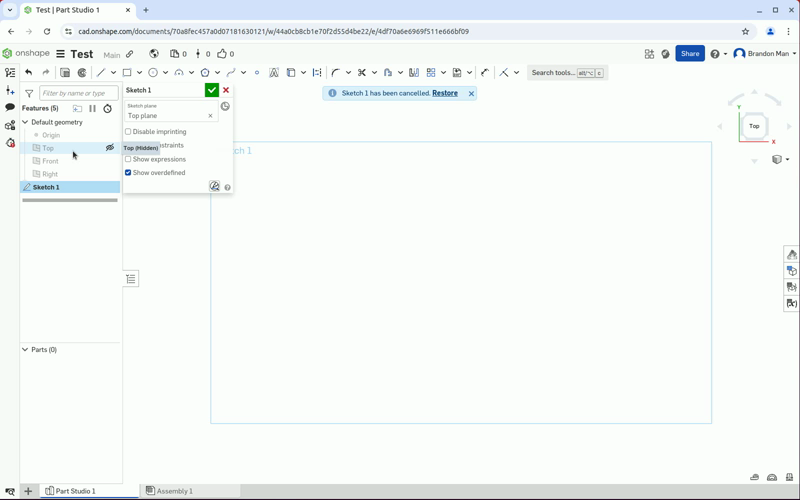
mouse_move(73, 352)
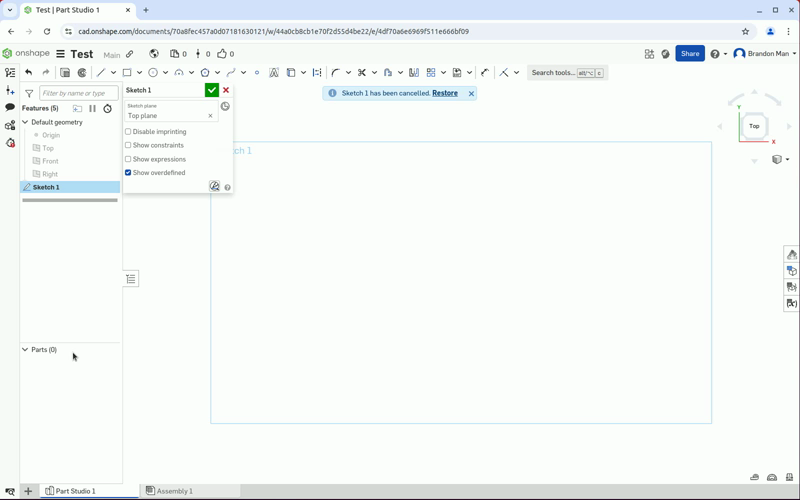
key(y)
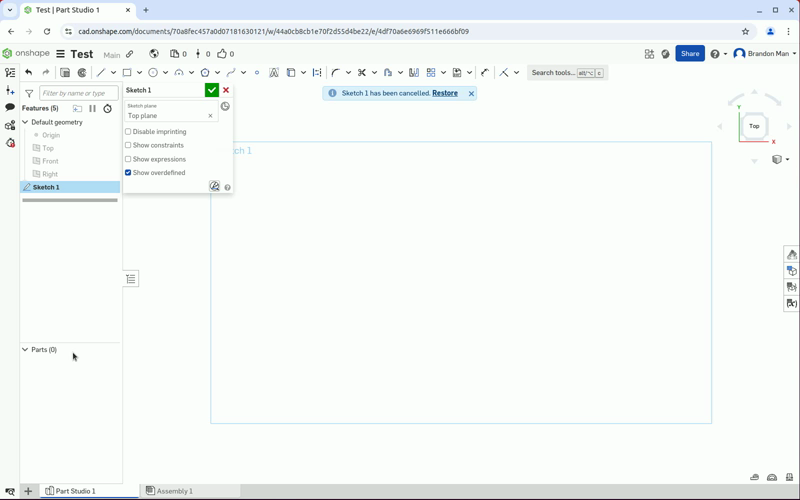
key(l)
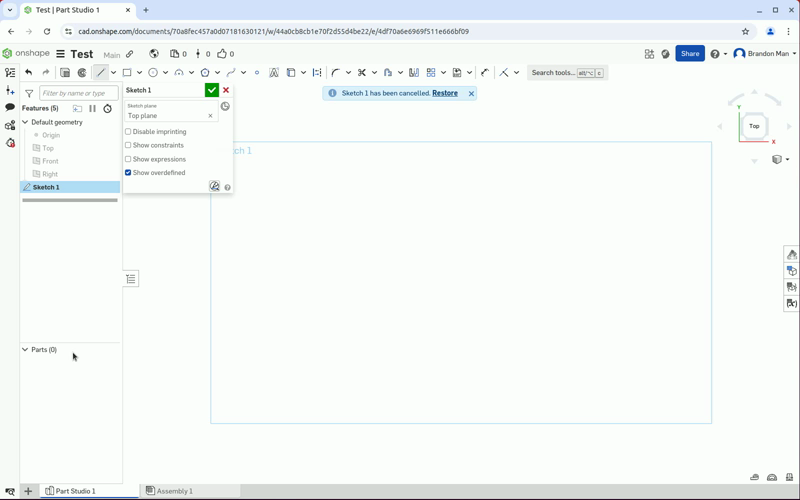
key_down(shift)
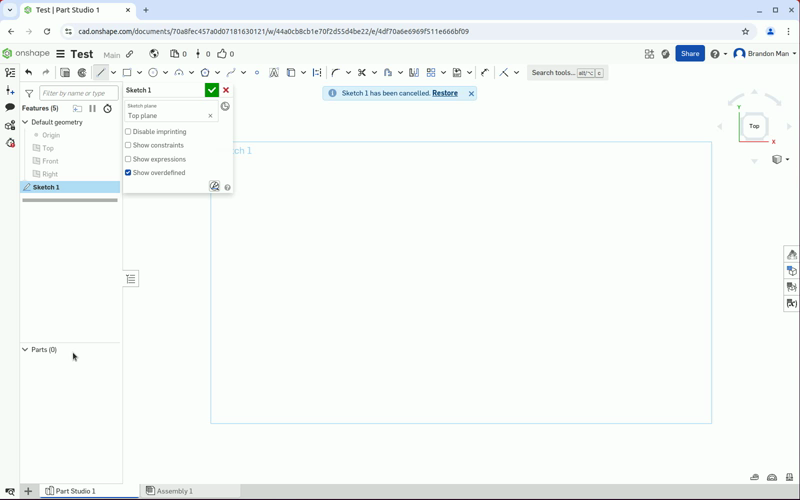
mouse_move(365, 382)
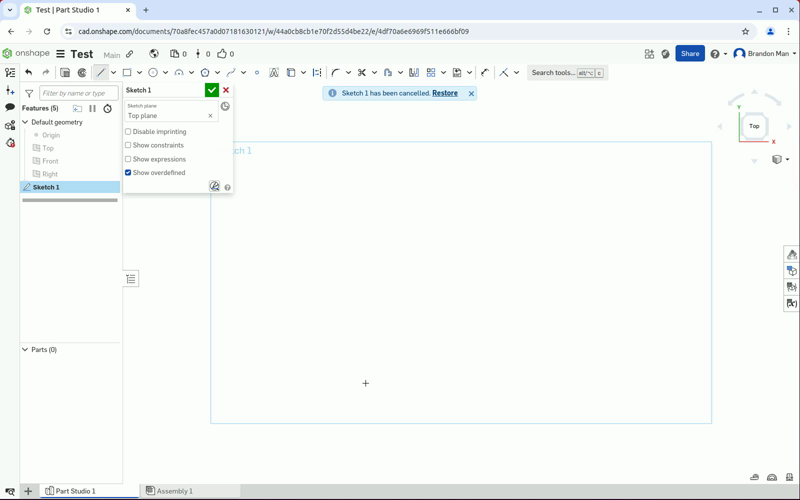
click(365, 382)
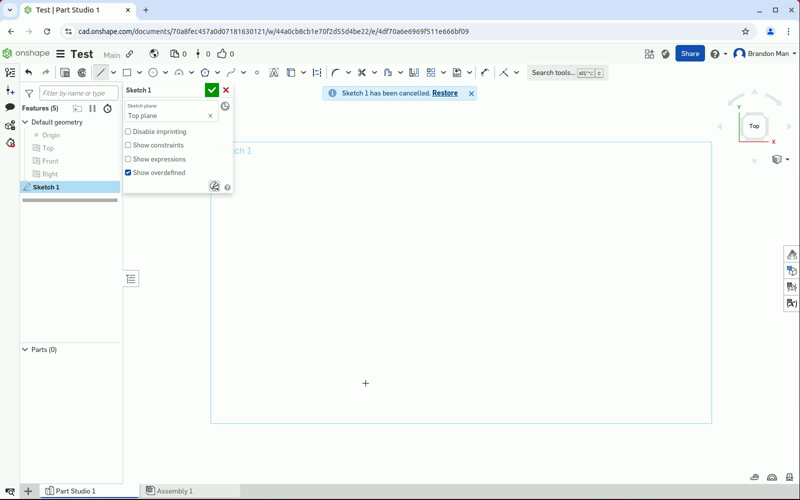
key_up(shift)
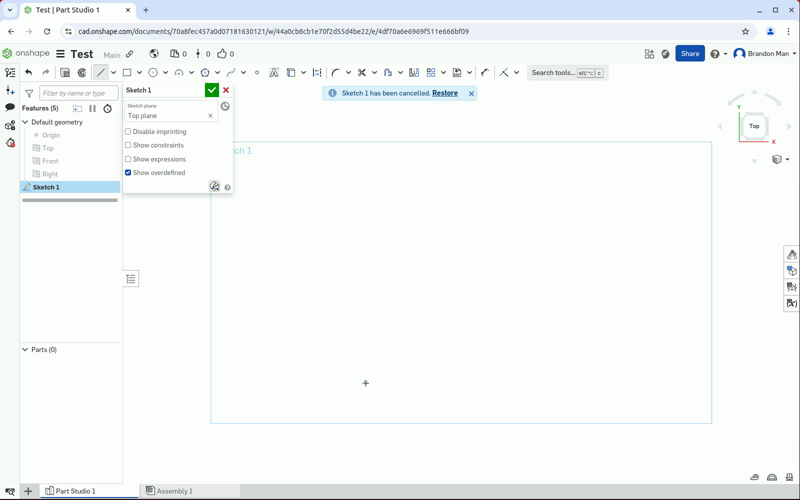
key_down(shift)
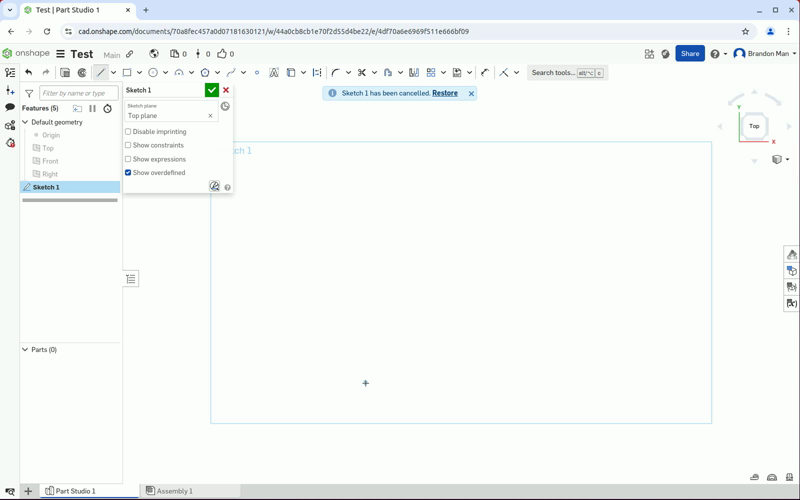
mouse_move(561, 382)
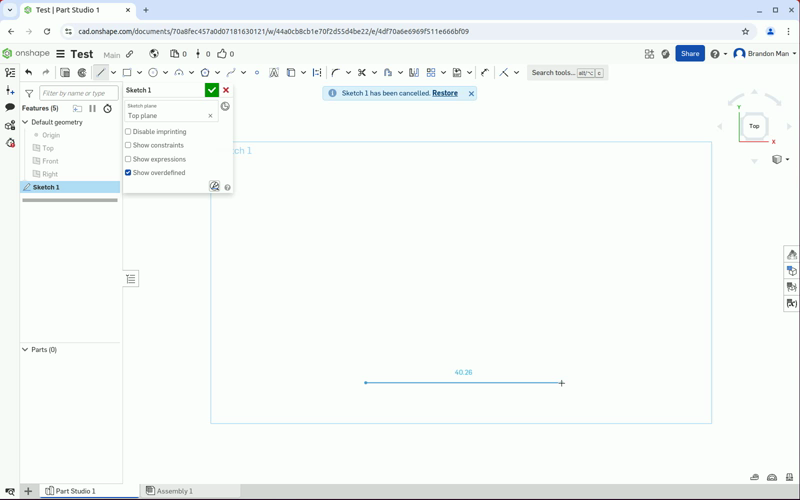
click(561, 382)
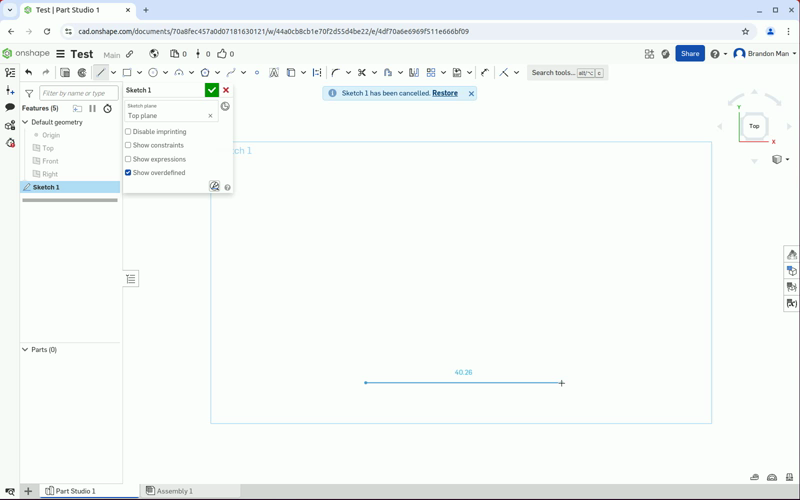
key_up(shift)
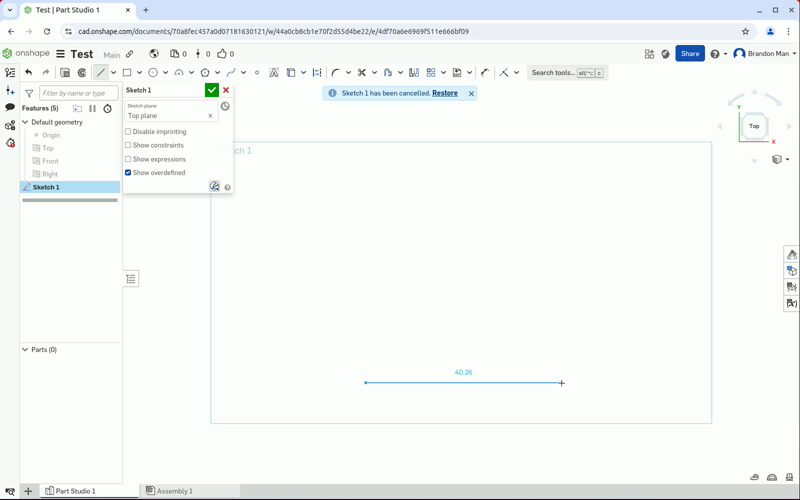
key_down(shift)
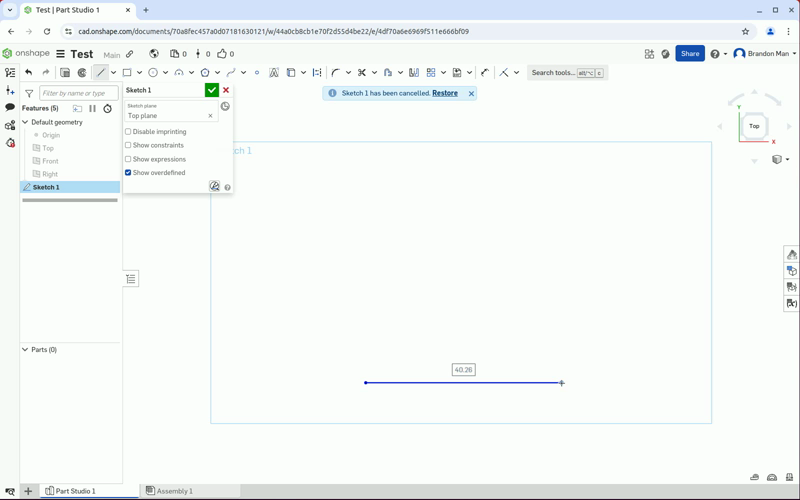
mouse_move(561, 215)
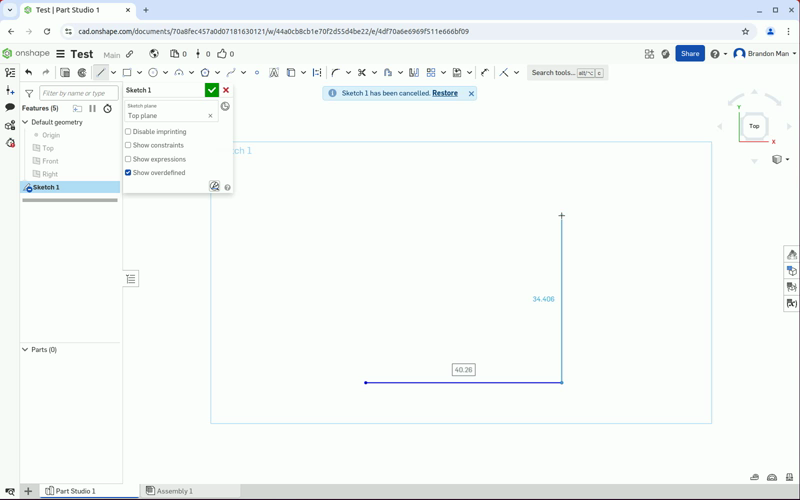
click(561, 215)
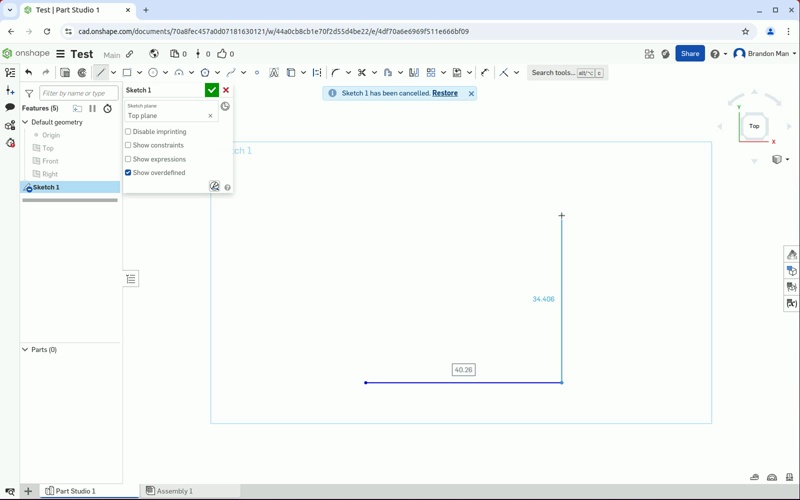
key_up(shift)
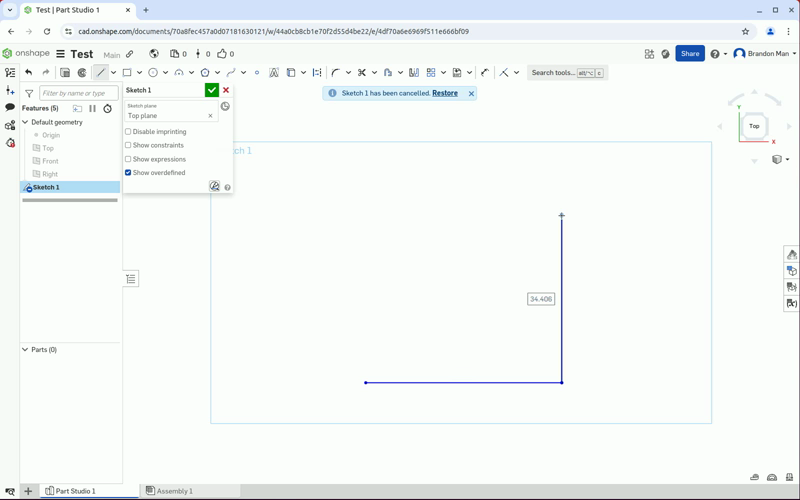
key_down(shift)
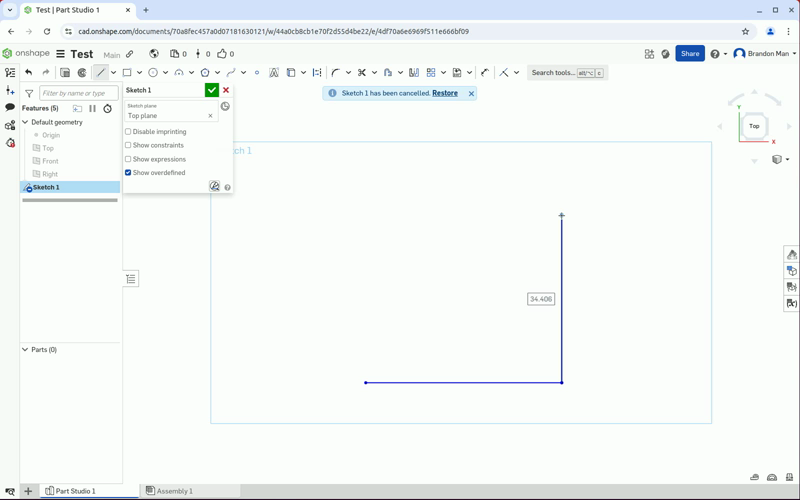
mouse_move(365, 215)
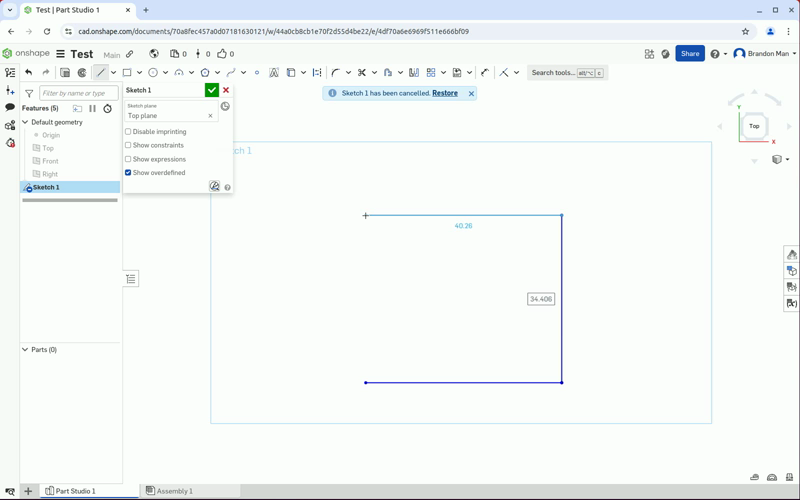
click(365, 215)
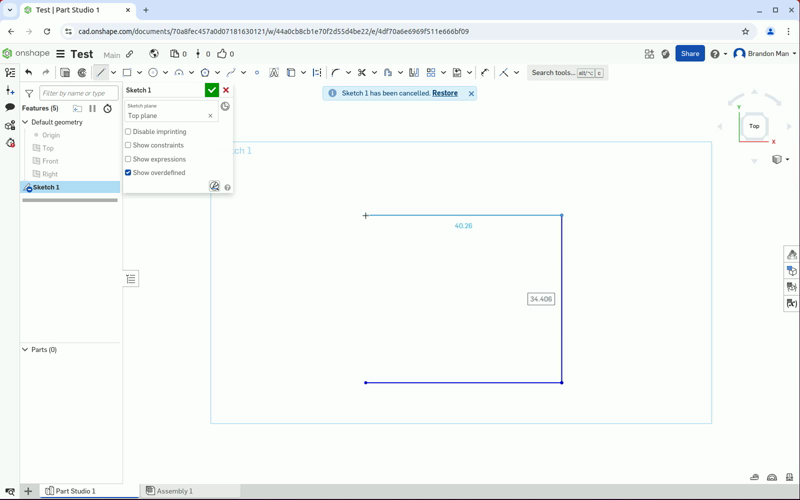
key_up(shift)
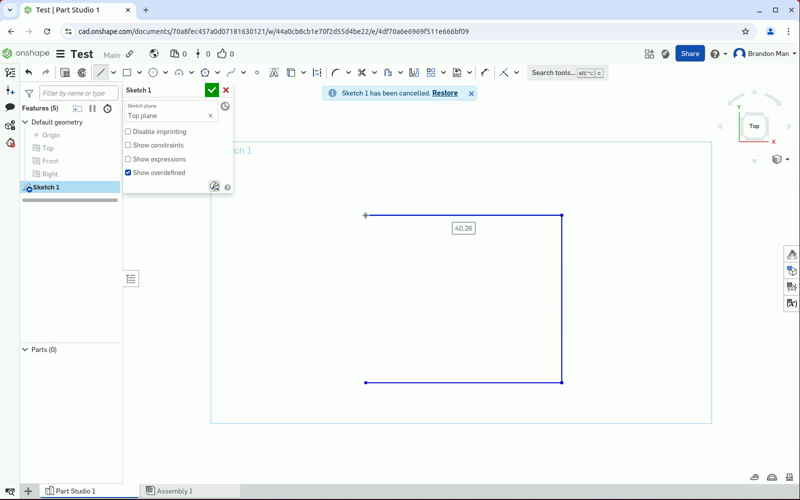
key_down(shift)
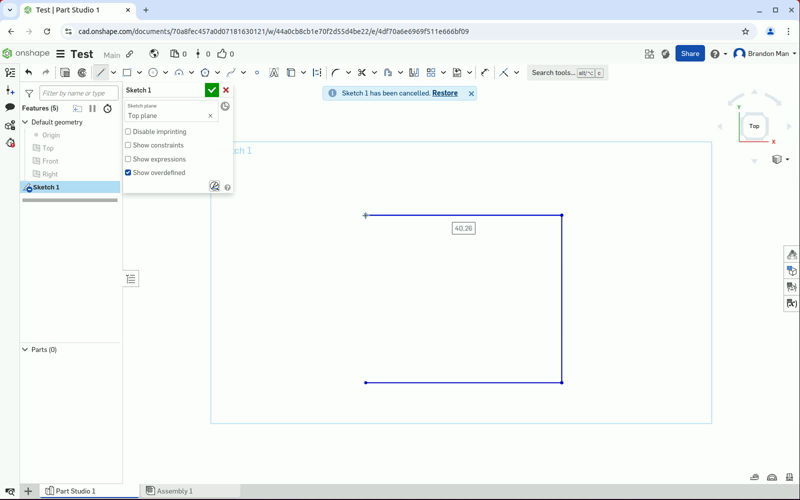
mouse_move(365, 382)
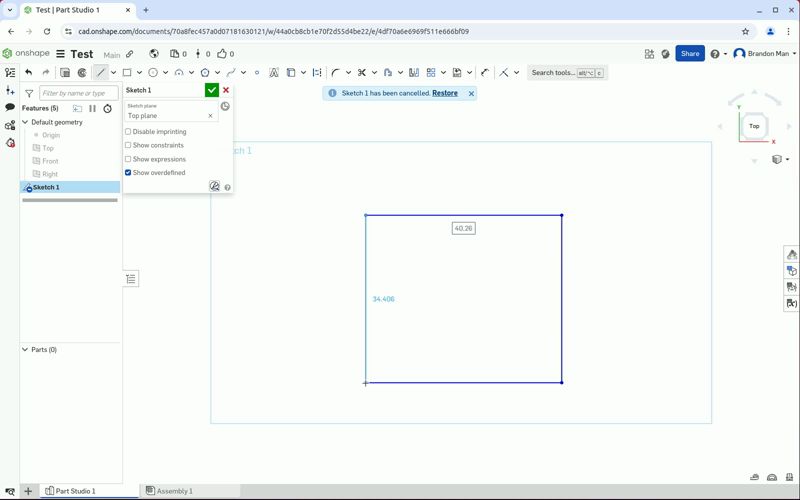
key_up(shift)
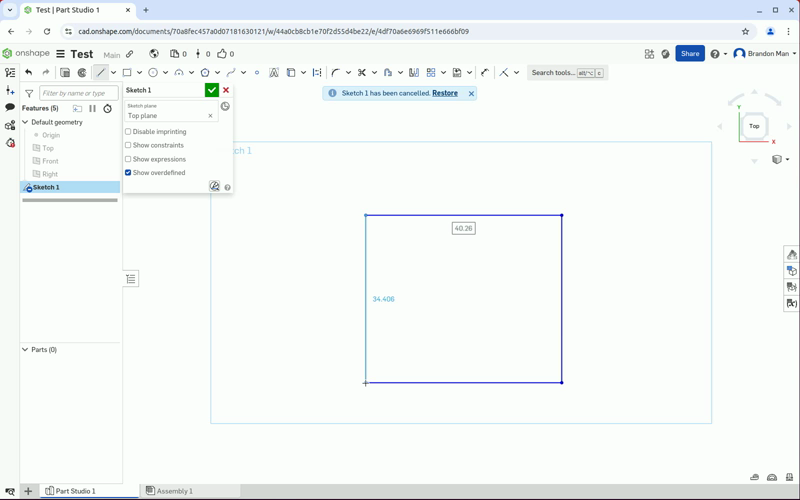
click(365, 382)
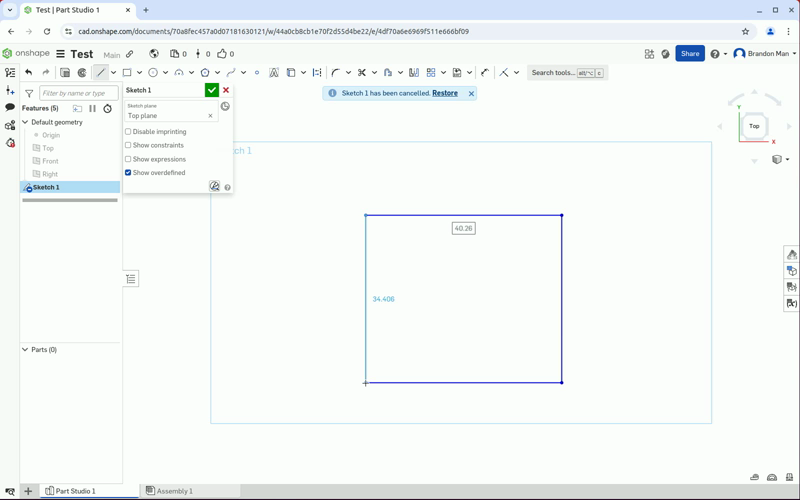
key(esc)
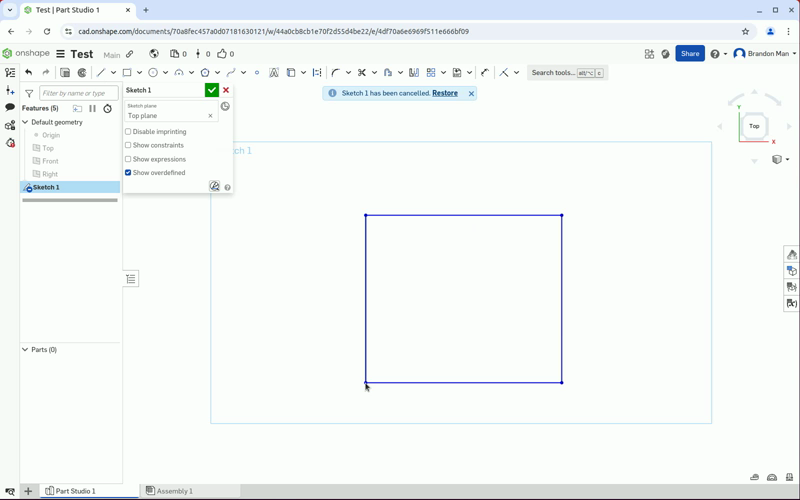
mouse_move(490, 302)
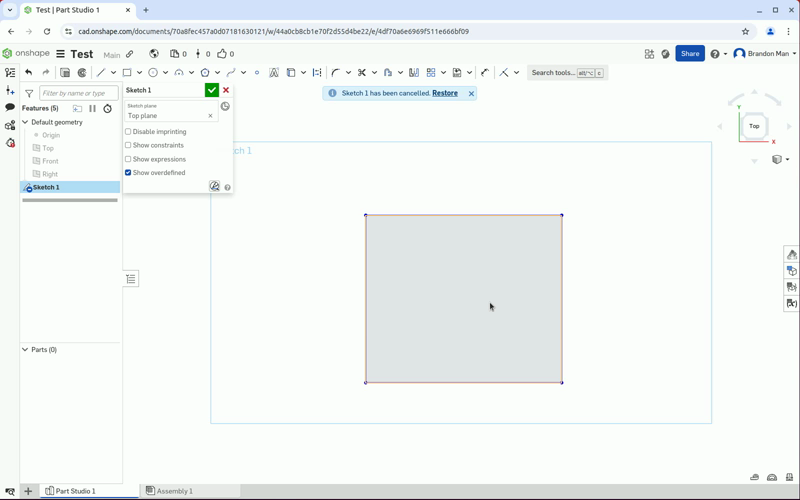
click(490, 302)
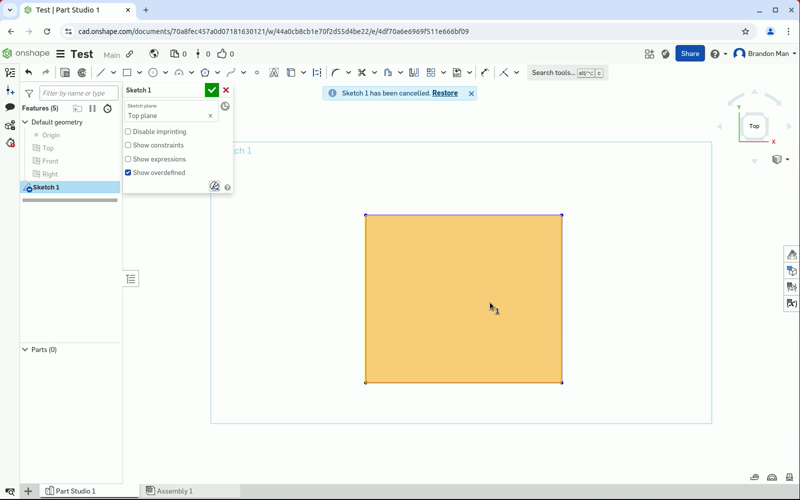
mouse_move(73, 352)
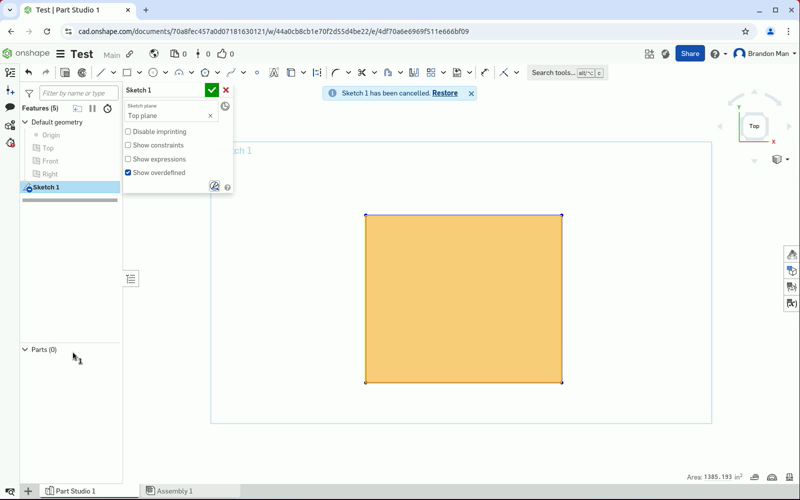
key(shift+y)
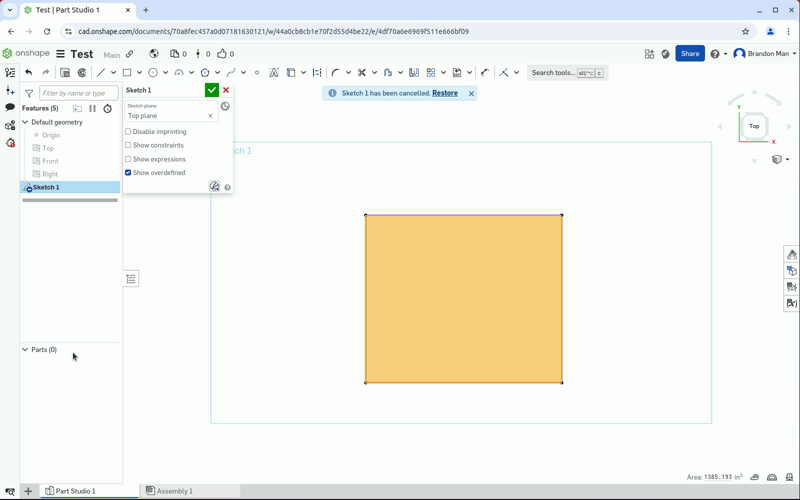
key(shift+e)
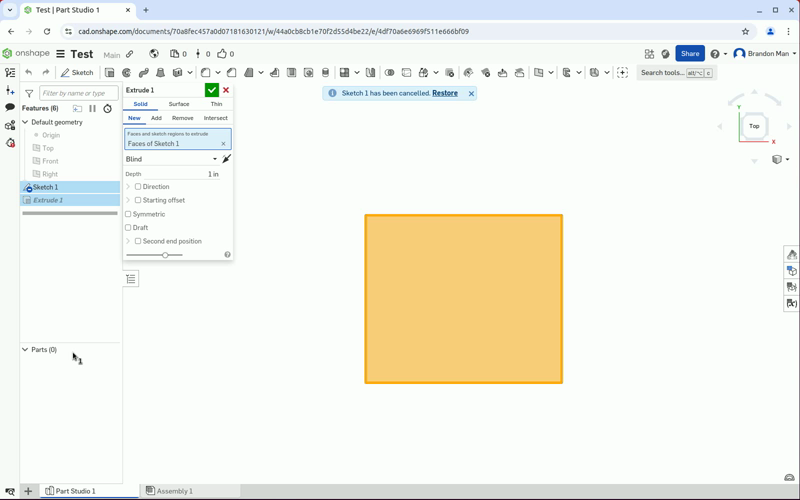
mouse_move(143, 106)
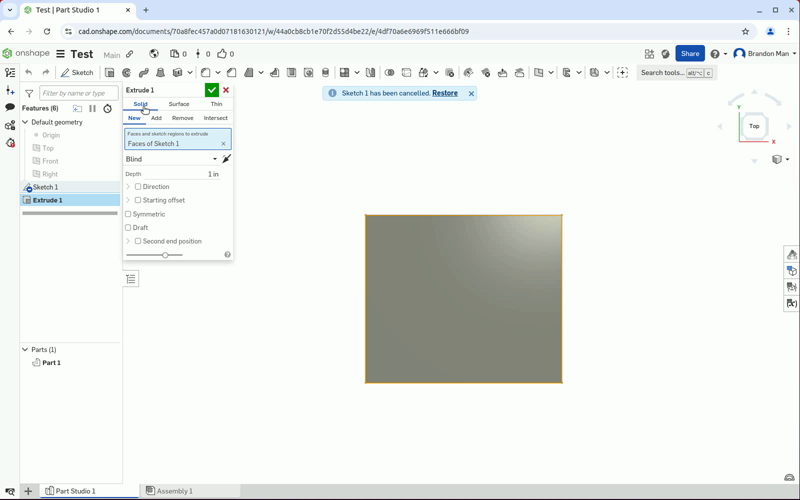
click(143, 106)
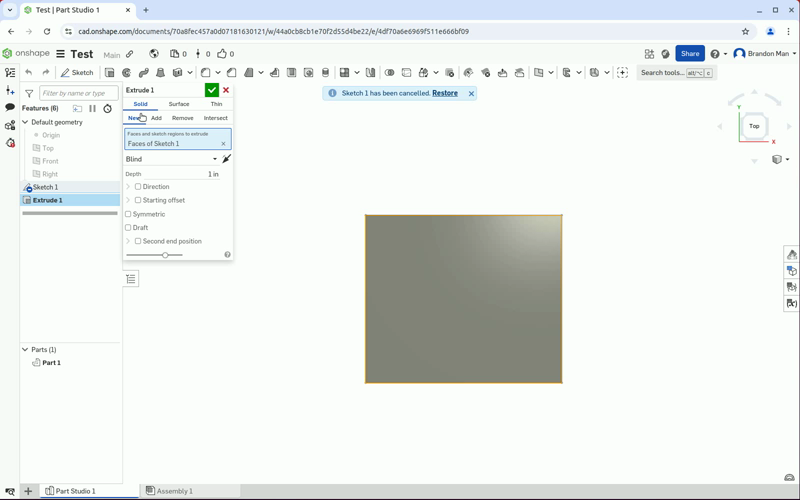
mouse_move(137, 120)
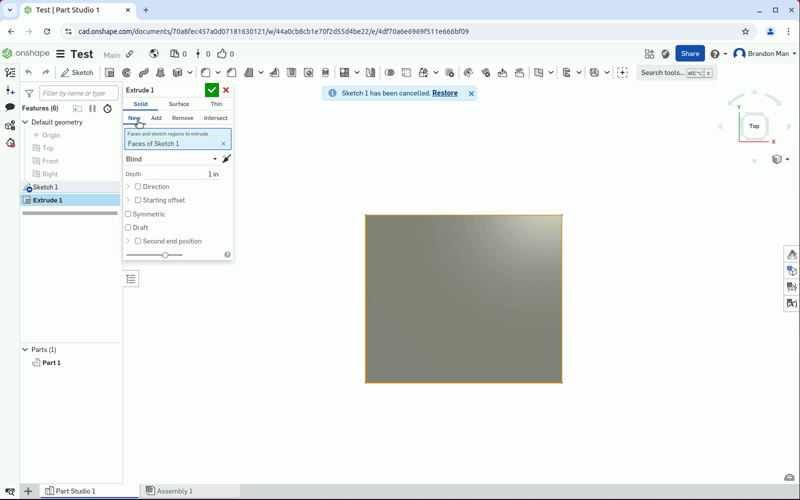
click(137, 120)
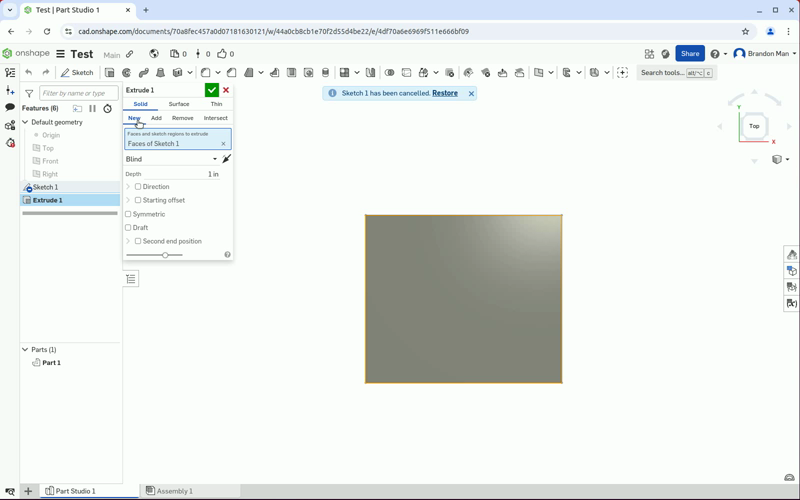
key(tab, 4)
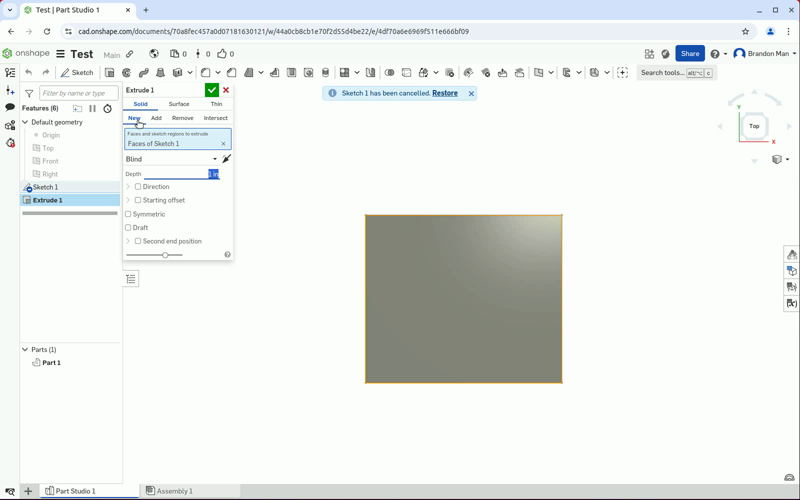
text(11.554)
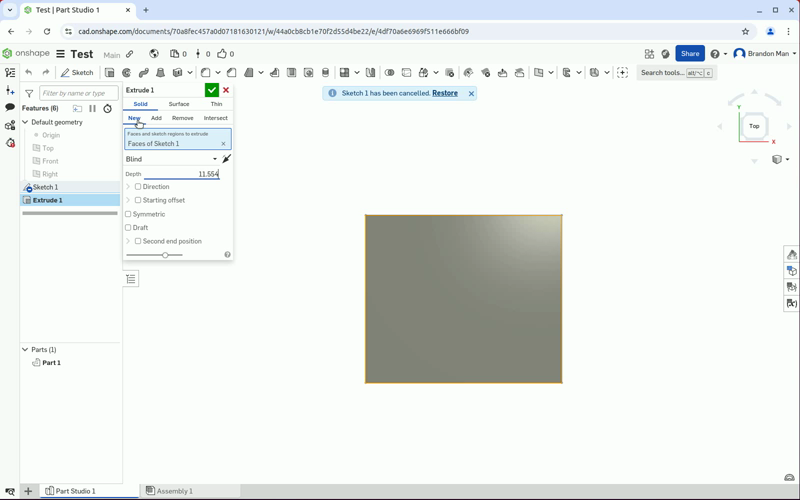
key(enter)
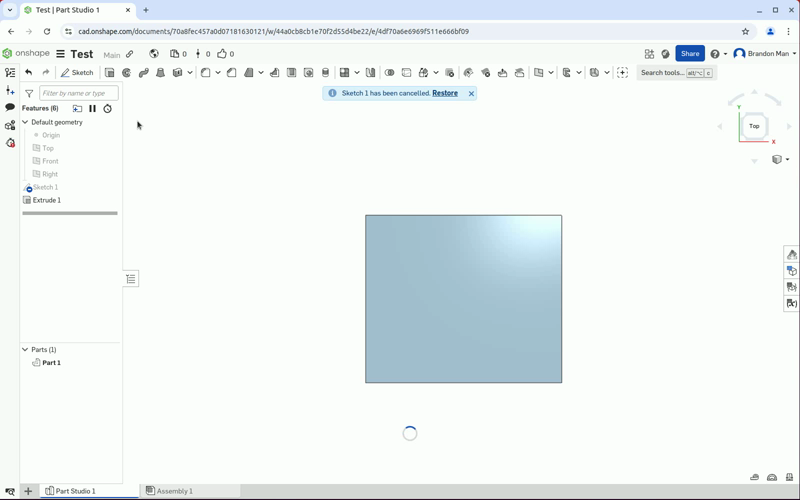
key(shift+h)
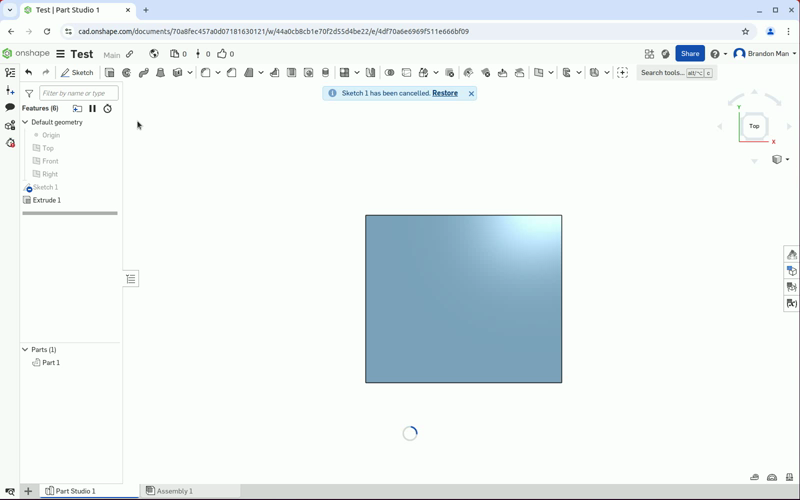
key(shift+h)
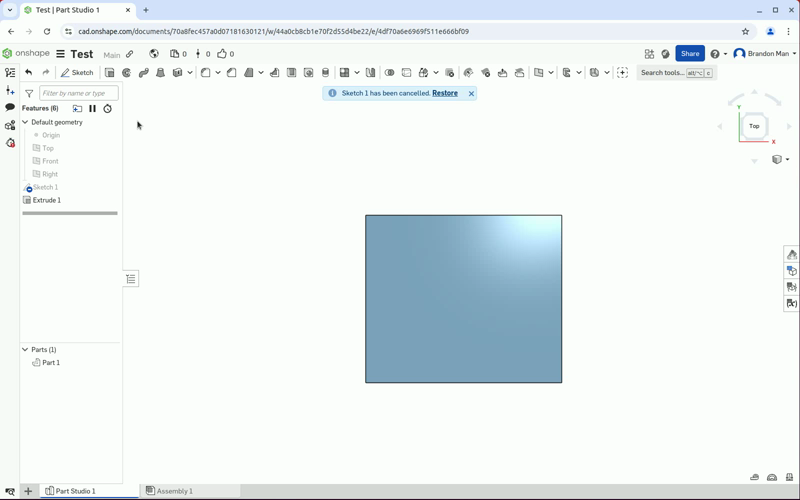
mouse_move(73, 189)
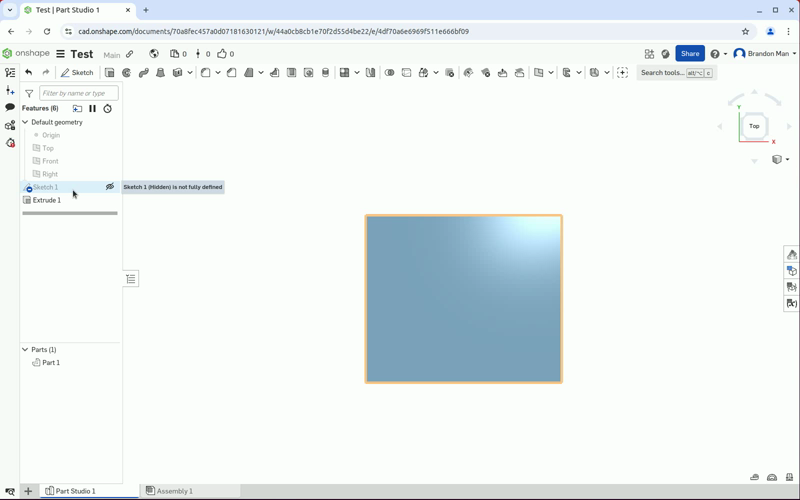
click(73, 189)
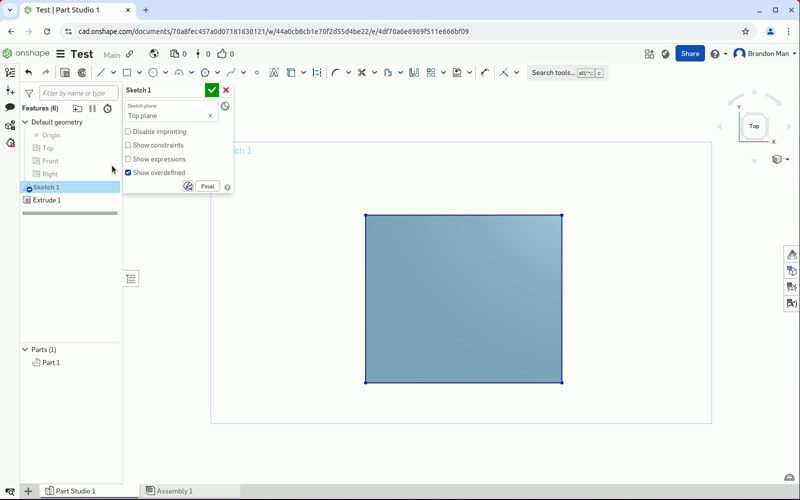
mouse_move(229, 92)
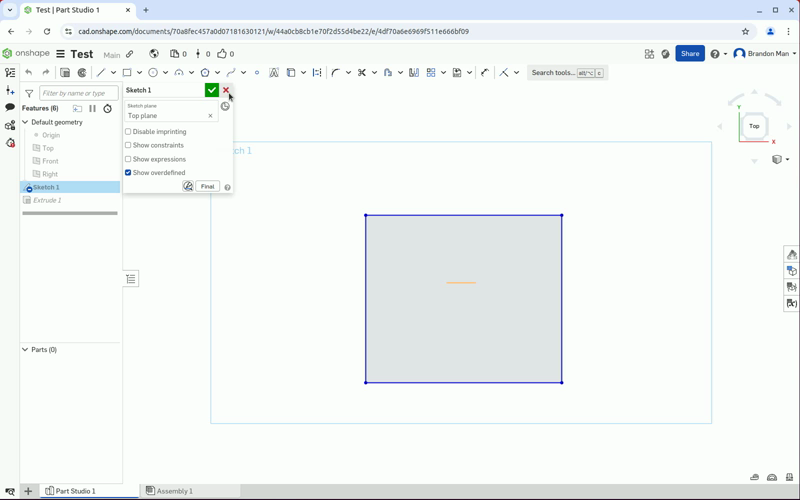
click(229, 92)
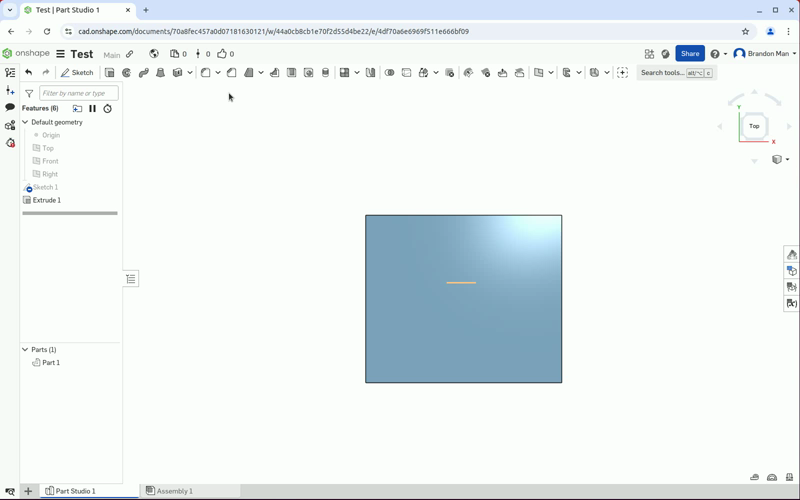
mouse_move(541, 75)
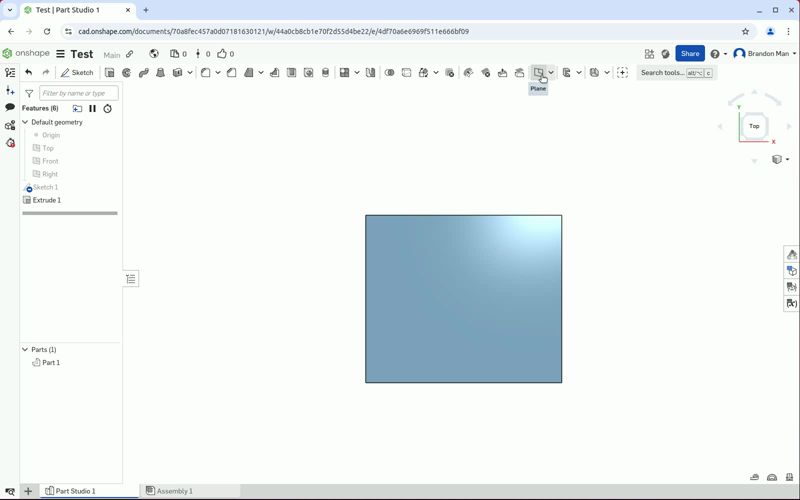
click(541, 75)
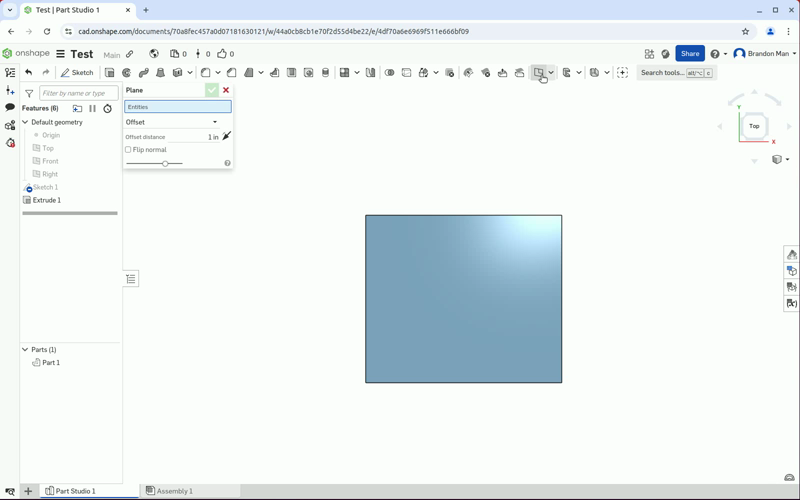
mouse_move(73, 150)
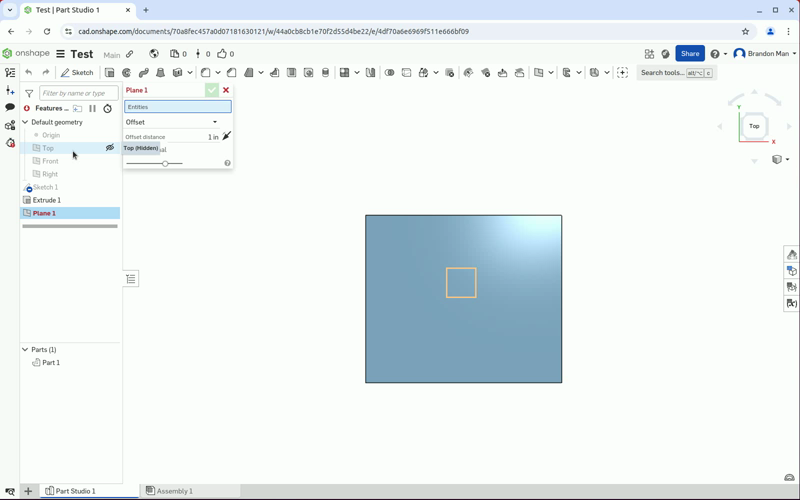
click(73, 150)
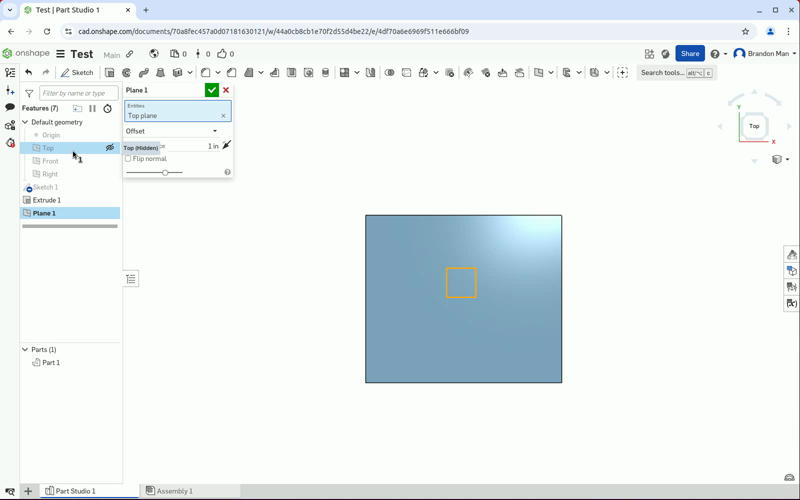
key(tab, 2)
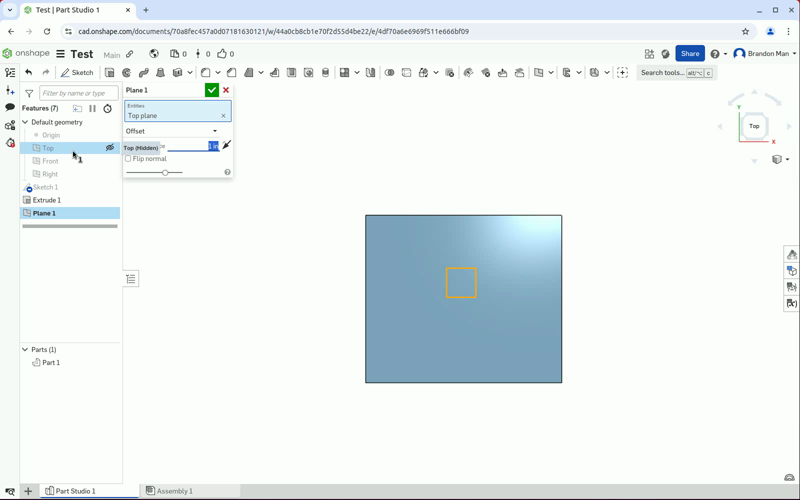
text(11.554)
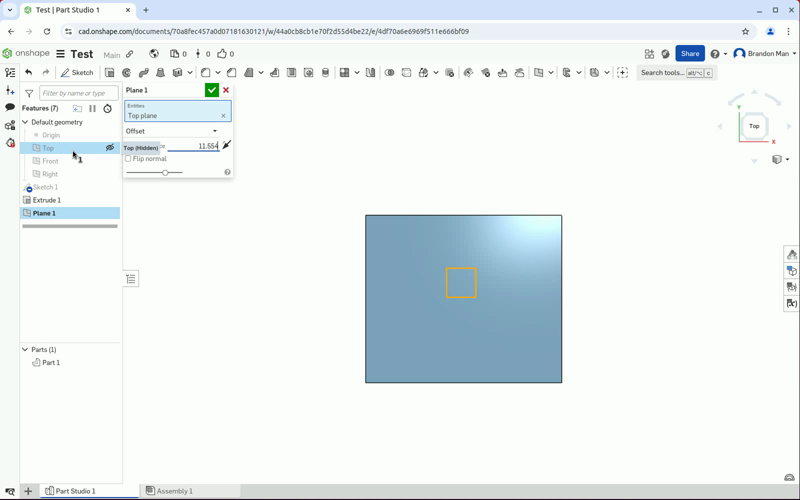
key(enter, 2)
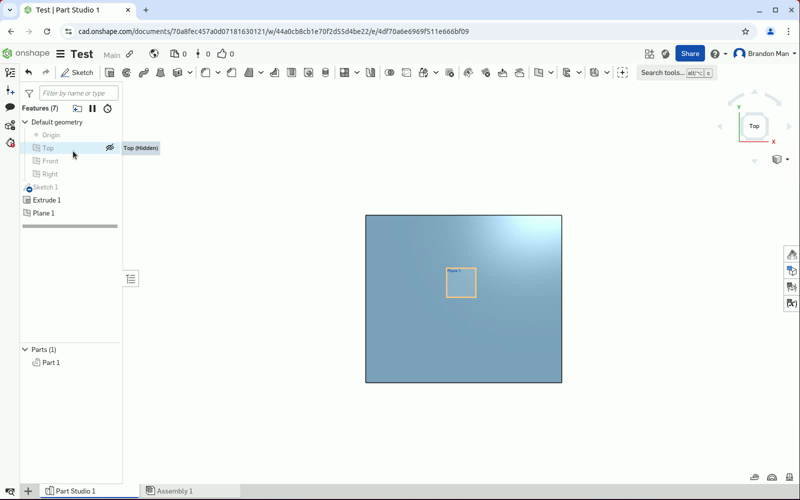
key(shift+s)
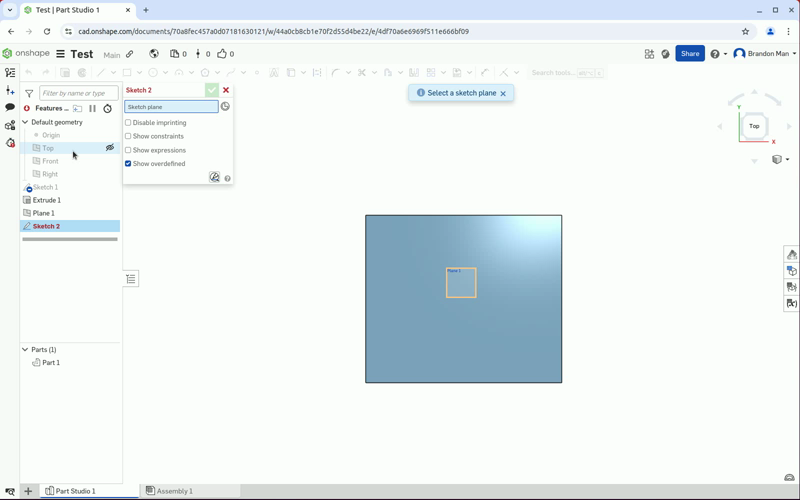
mouse_move(73, 215)
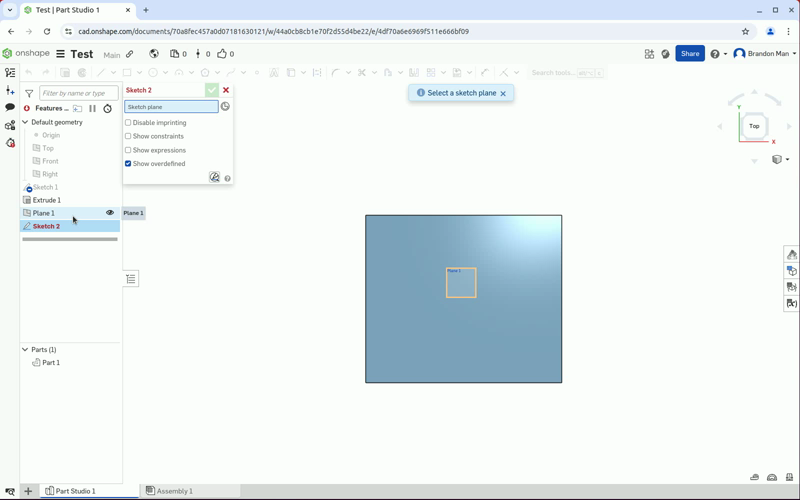
click(73, 215)
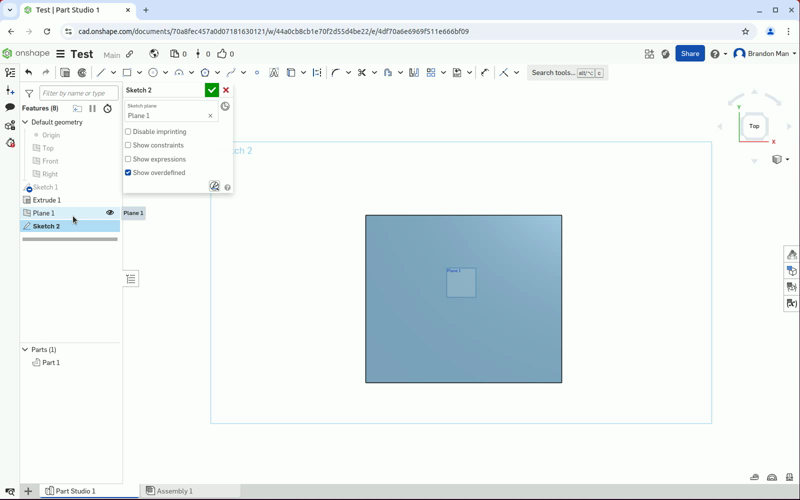
mouse_move(73, 352)
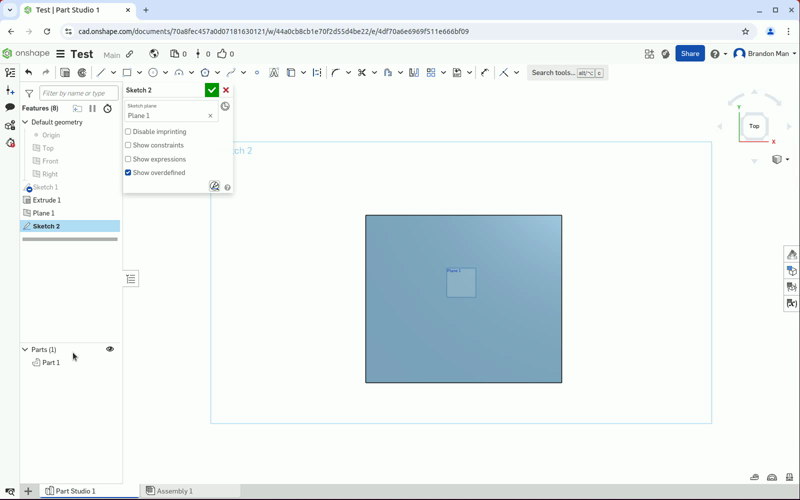
key(y)
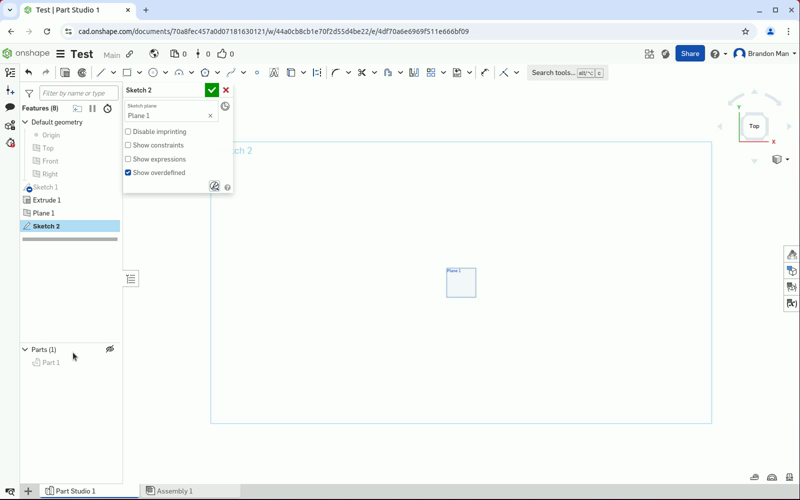
key(l)
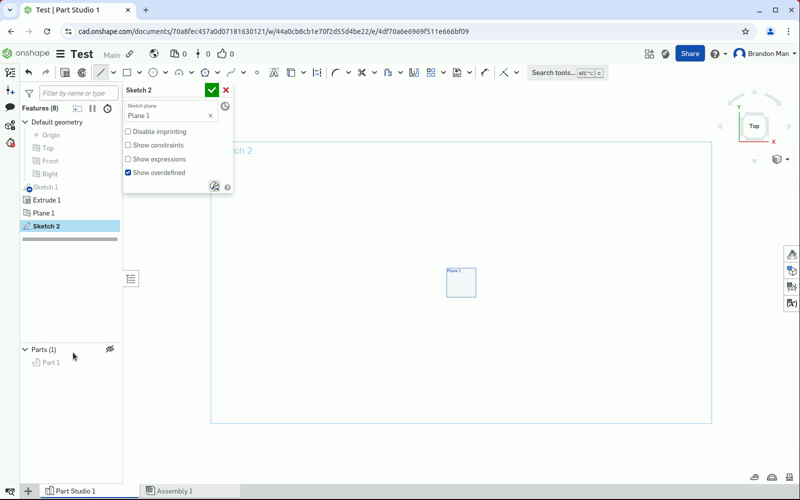
key_down(shift)
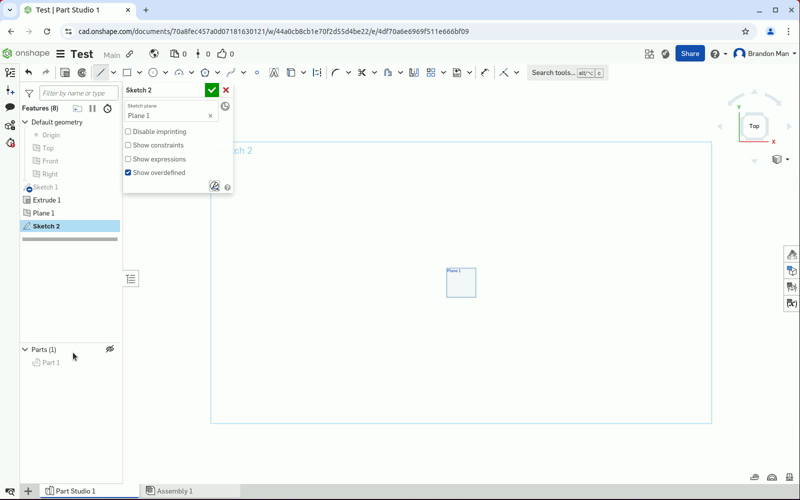
mouse_move(365, 275)
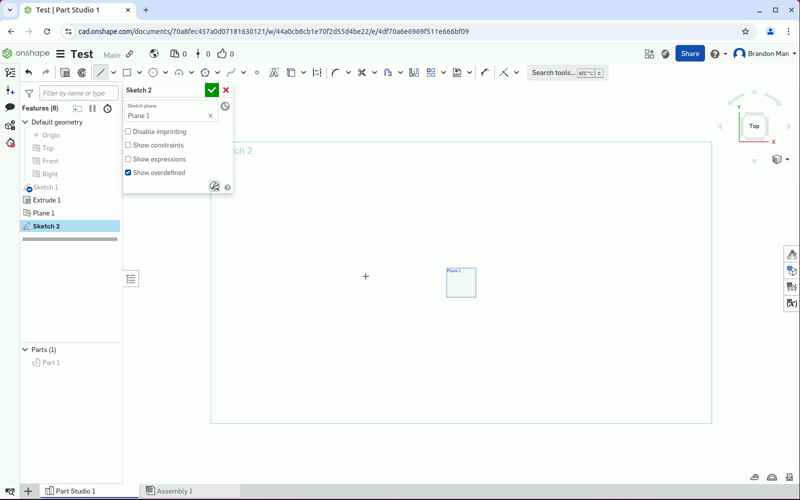
click(365, 275)
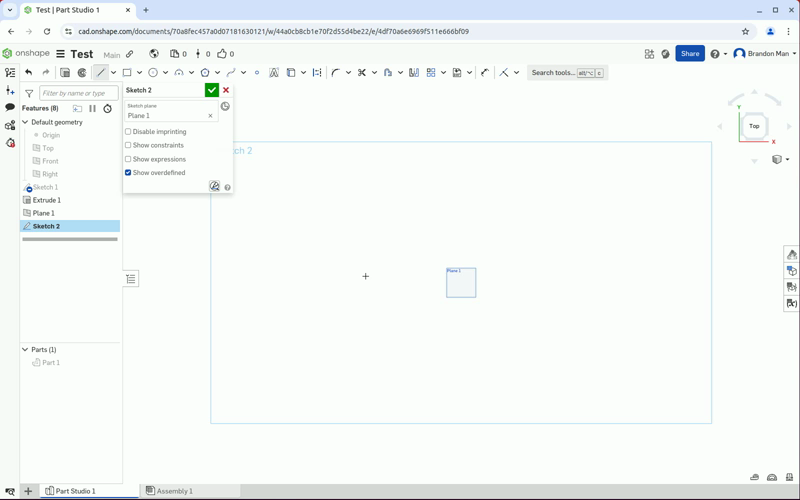
key_up(shift)
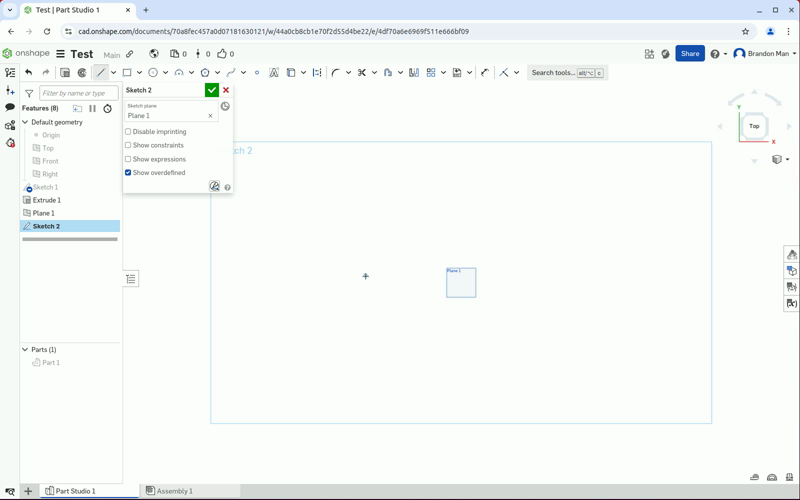
key_down(shift)
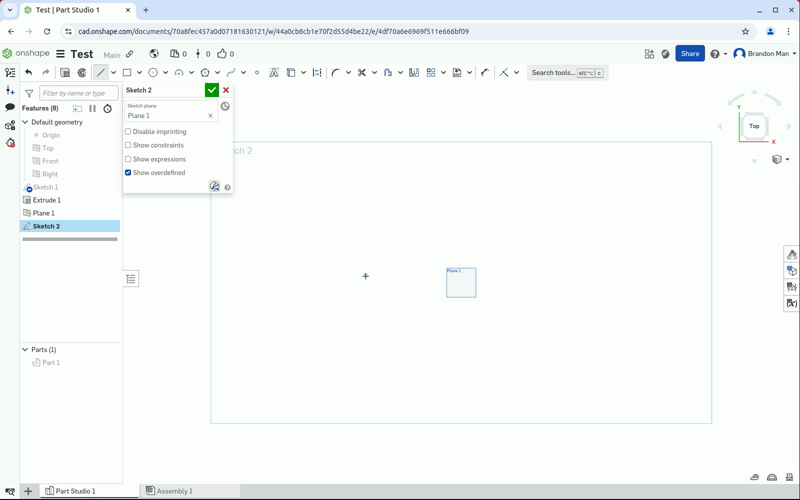
mouse_move(441, 275)
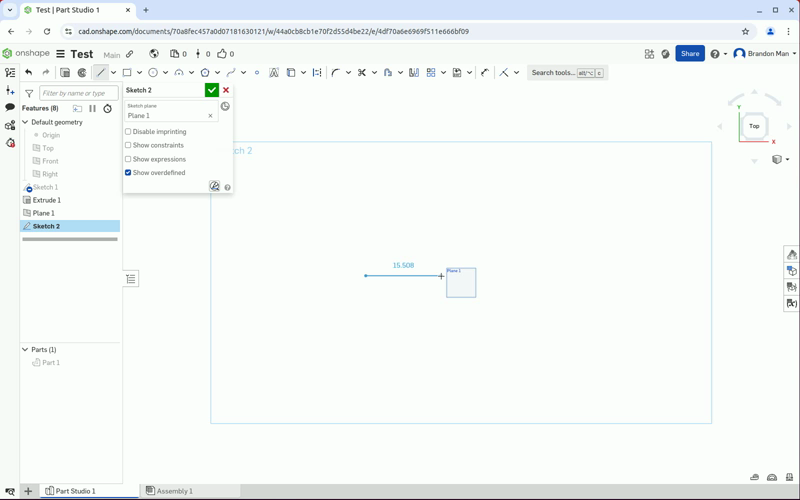
click(441, 275)
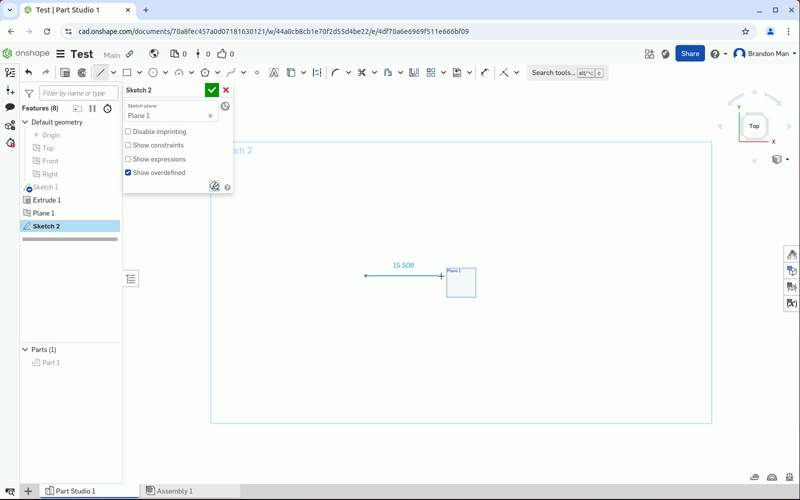
key_up(shift)
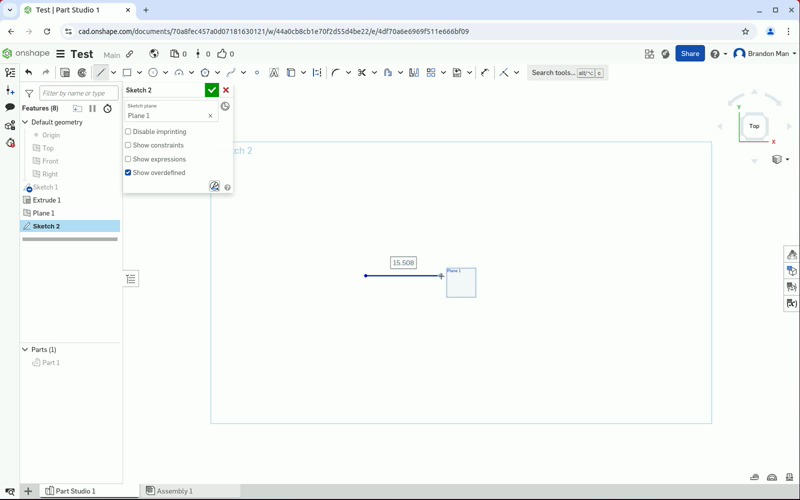
key_down(shift)
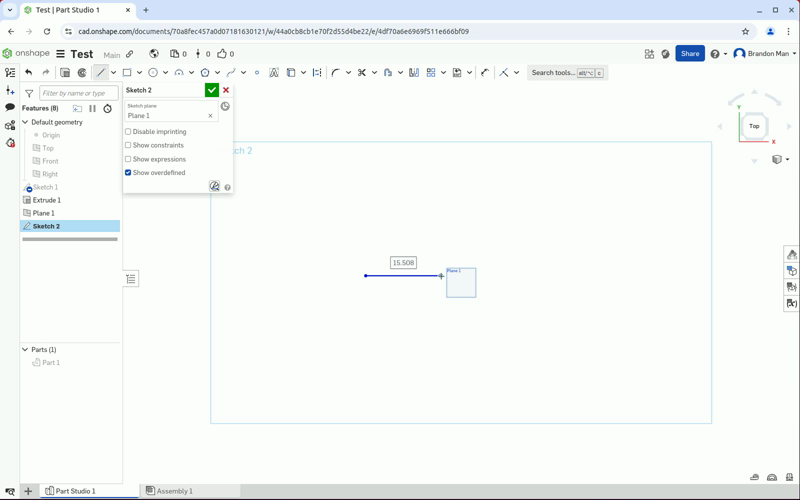
mouse_move(441, 213)
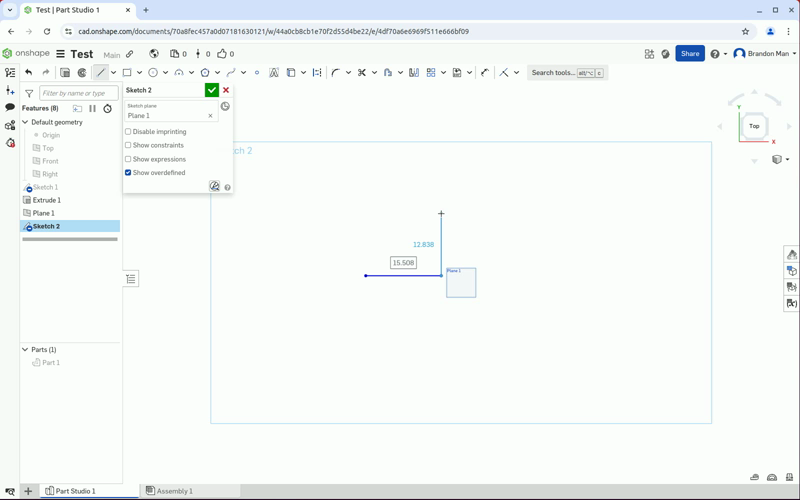
click(441, 213)
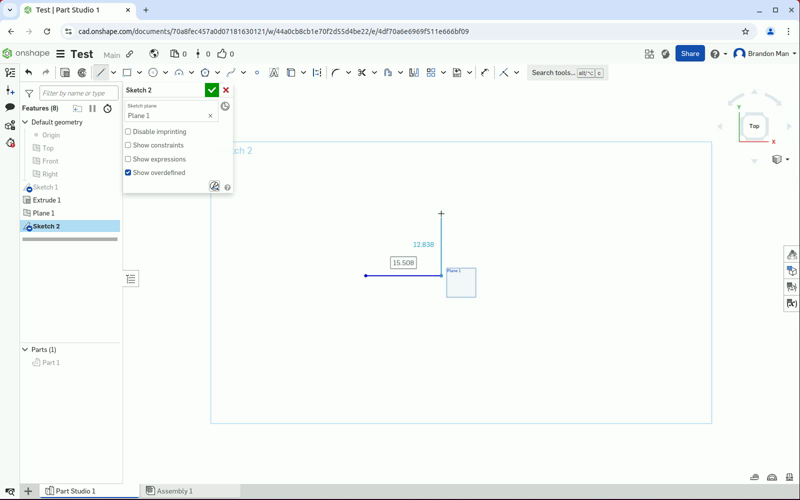
key_up(shift)
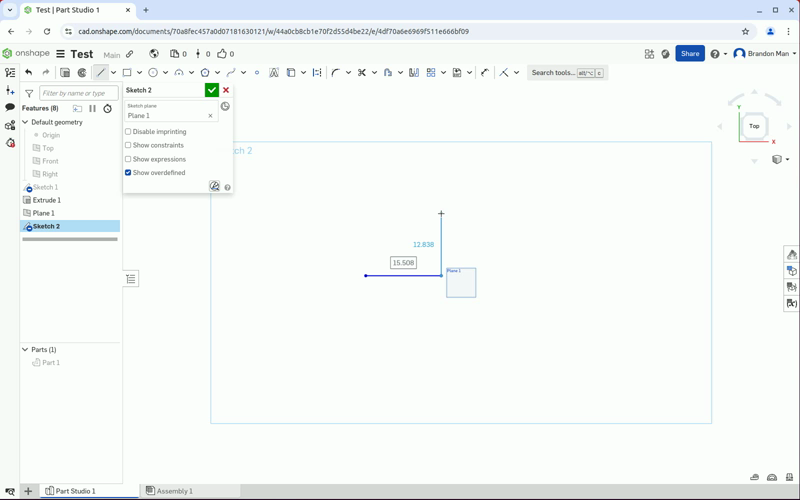
key_down(shift)
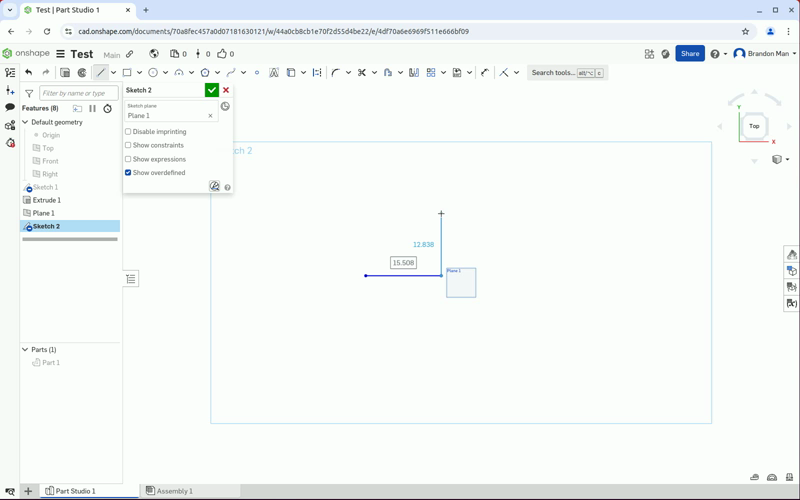
mouse_move(365, 213)
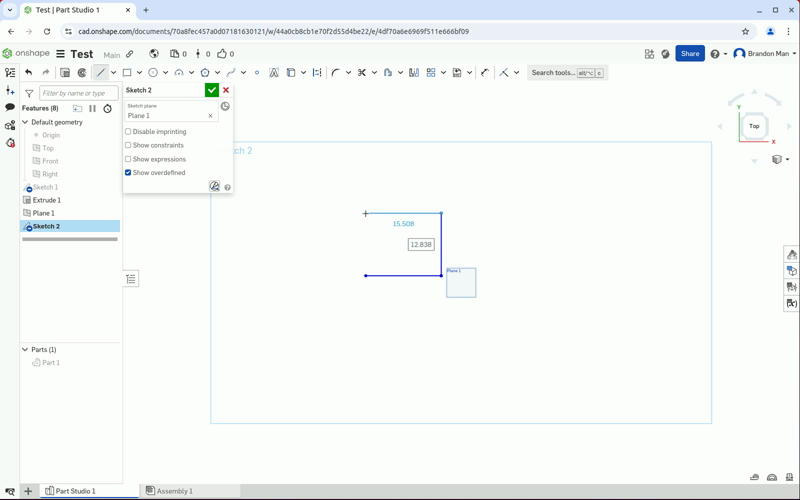
click(365, 213)
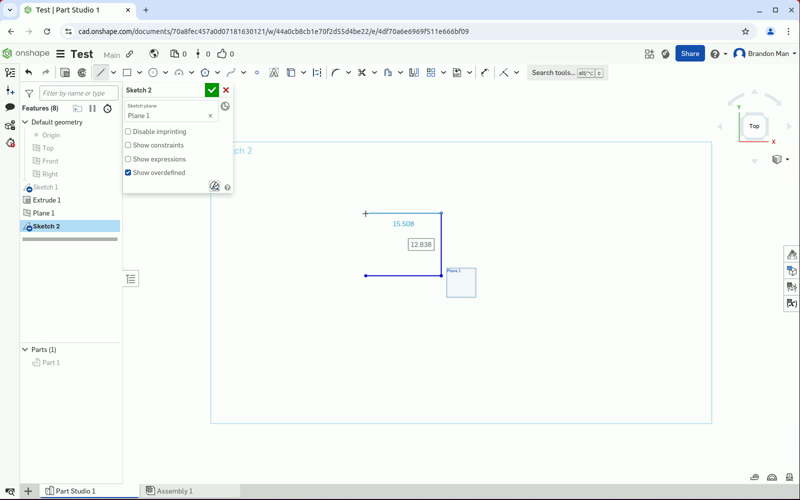
key_up(shift)
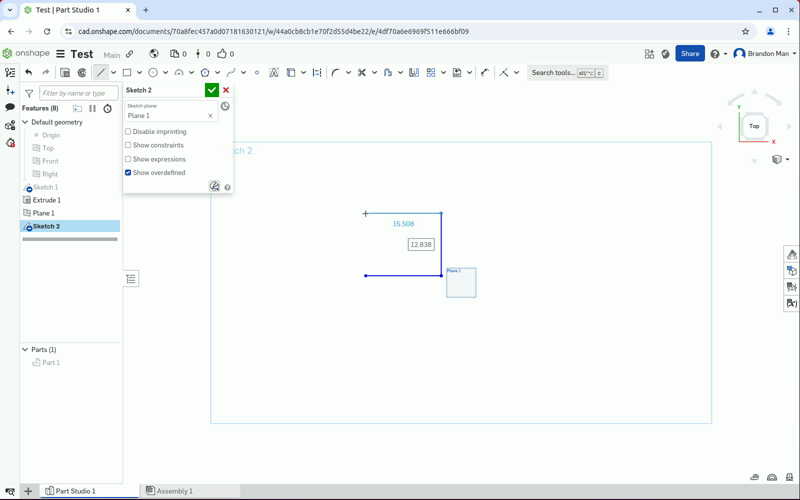
key_down(shift)
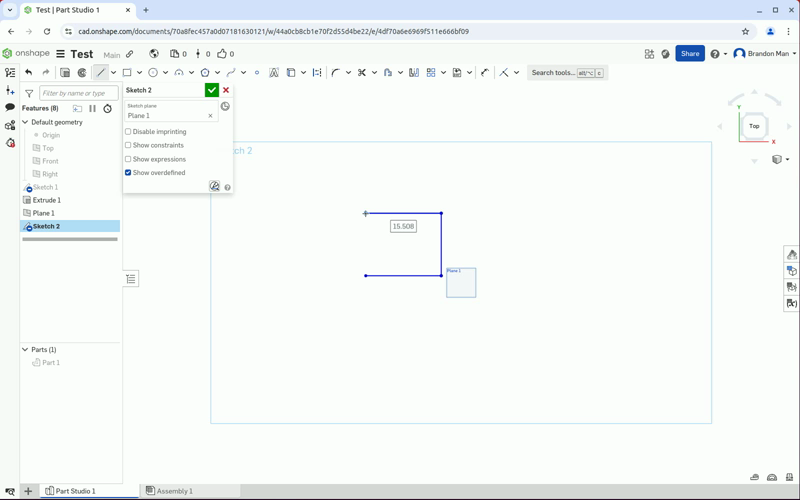
mouse_move(365, 275)
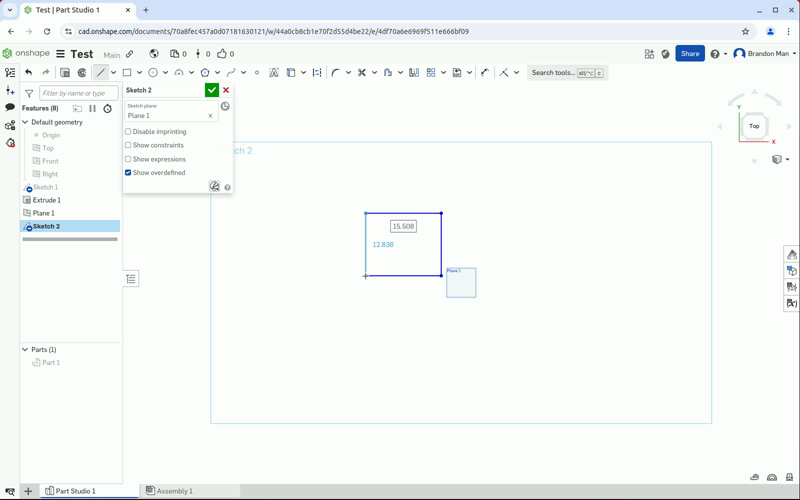
key_up(shift)
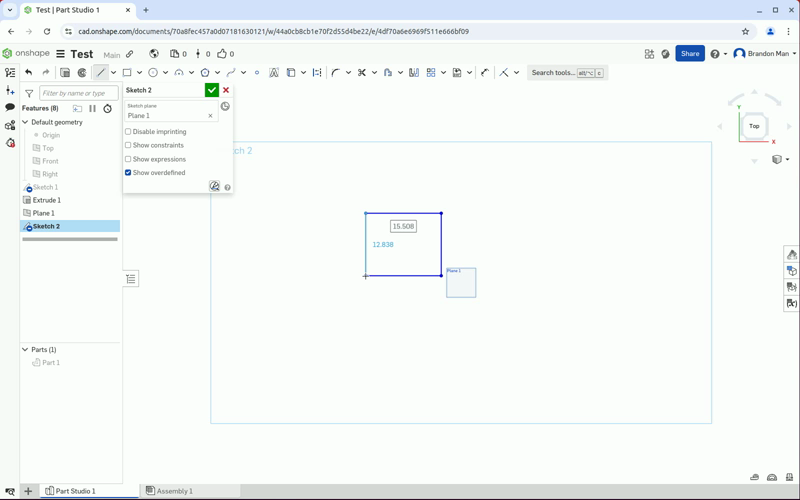
click(365, 275)
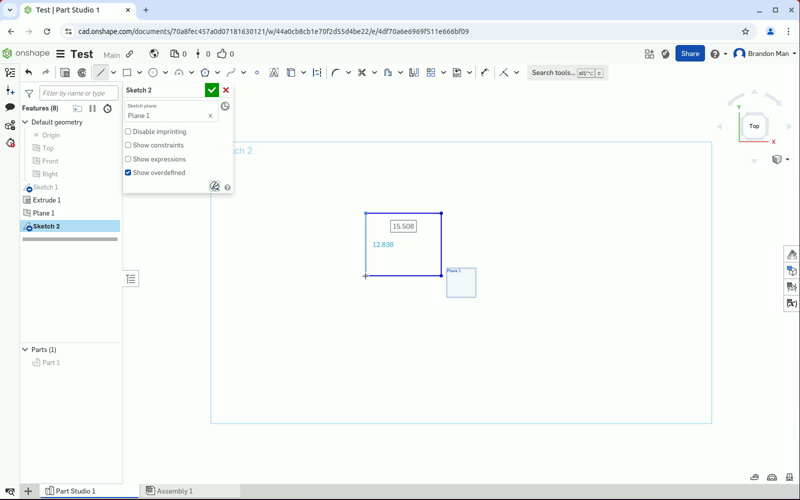
key(esc)
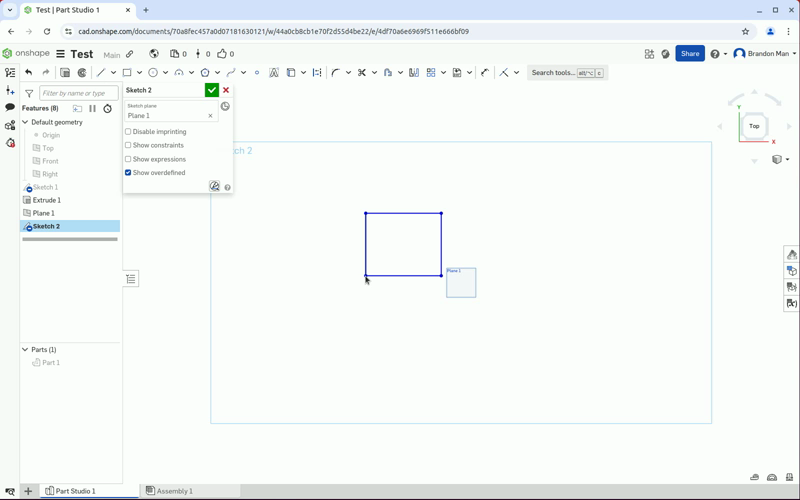
mouse_move(406, 261)
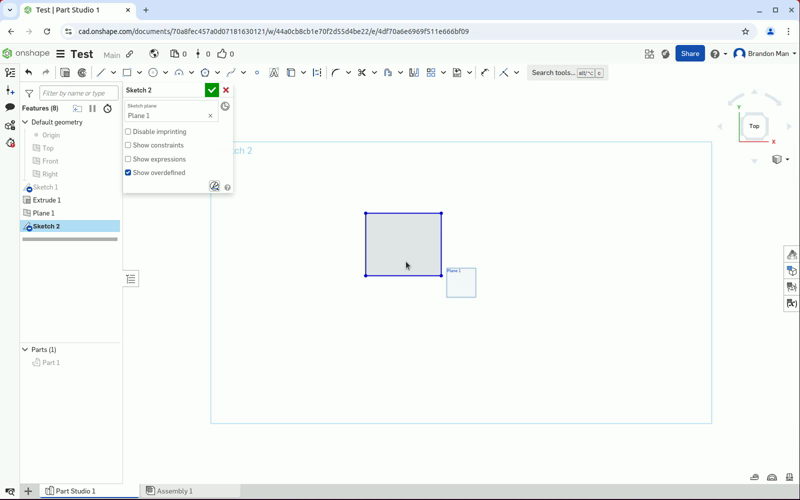
click(406, 261)
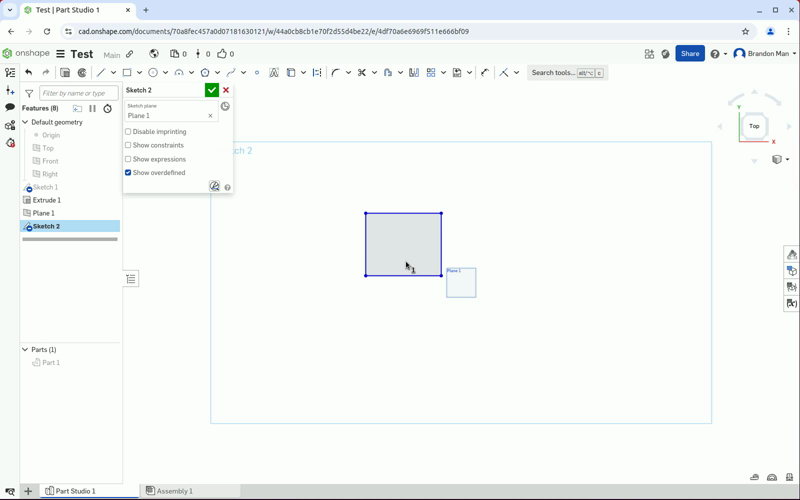
mouse_move(73, 352)
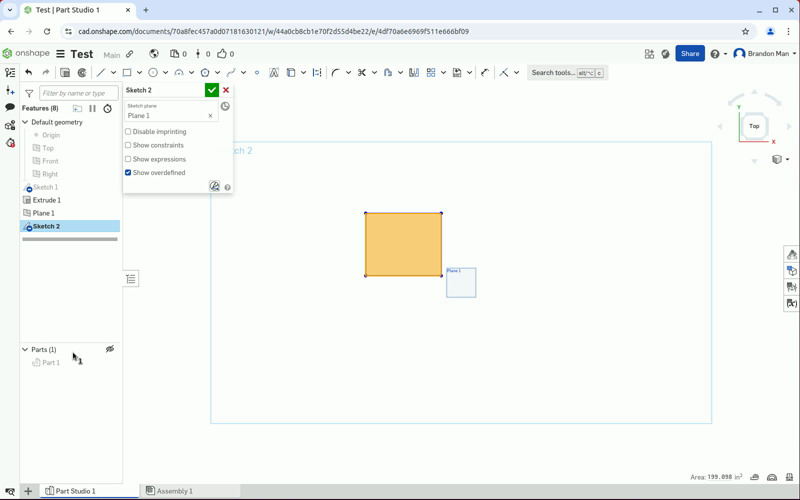
key(shift+y)
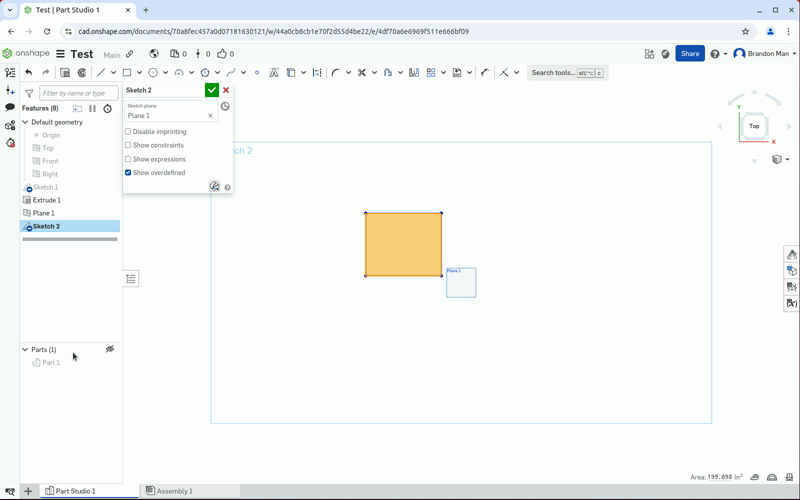
key(shift+e)
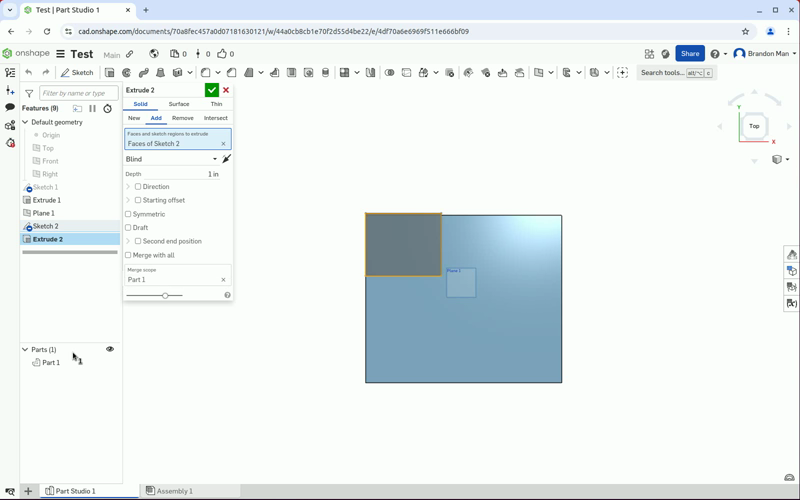
mouse_move(143, 106)
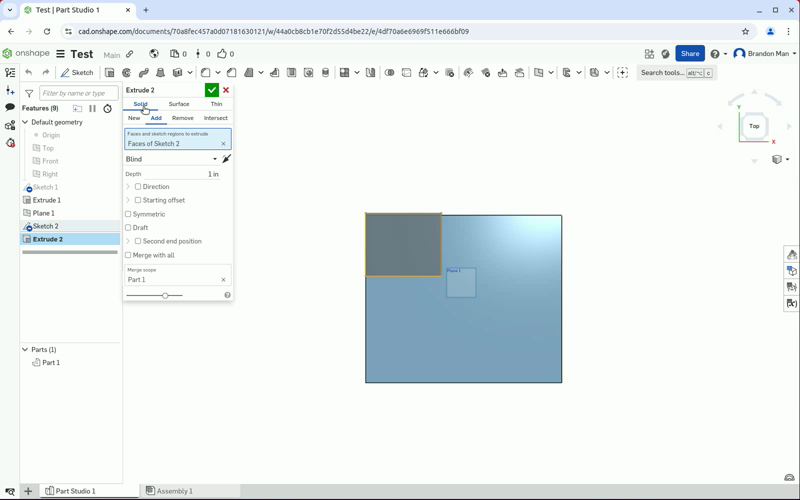
click(143, 106)
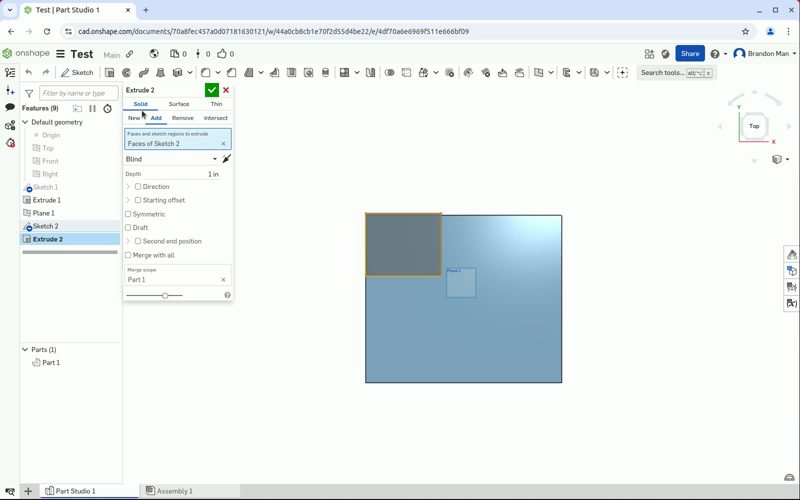
mouse_move(137, 120)
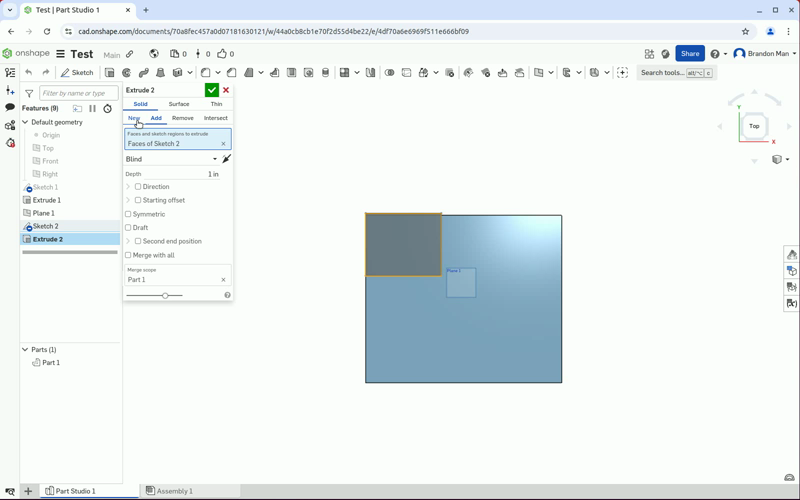
click(137, 120)
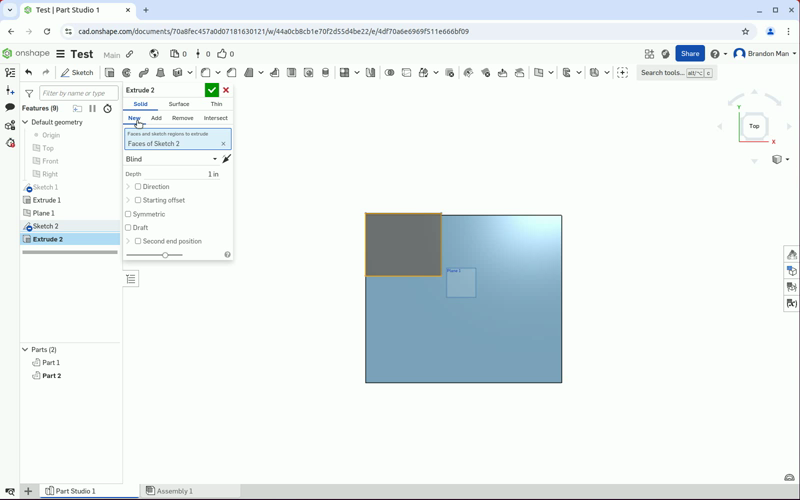
key(tab, 4)
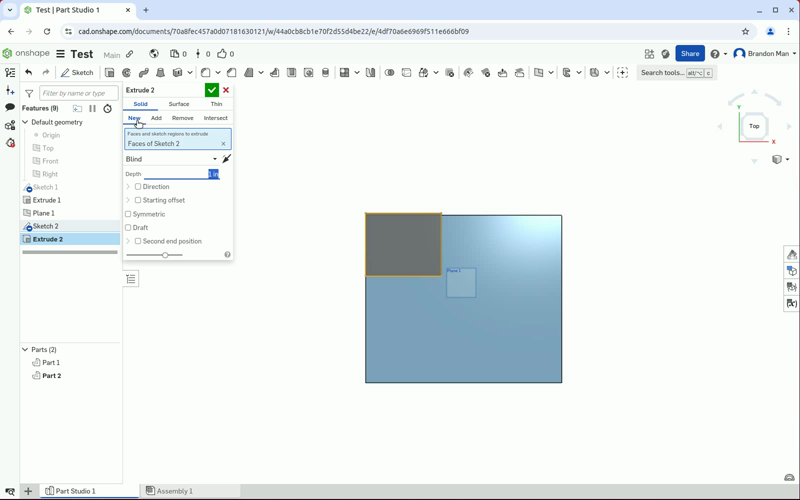
text(11.554)
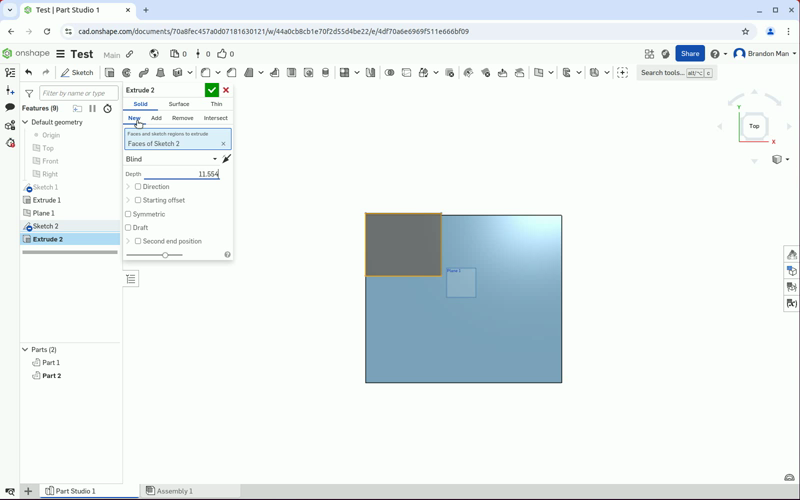
key(enter)
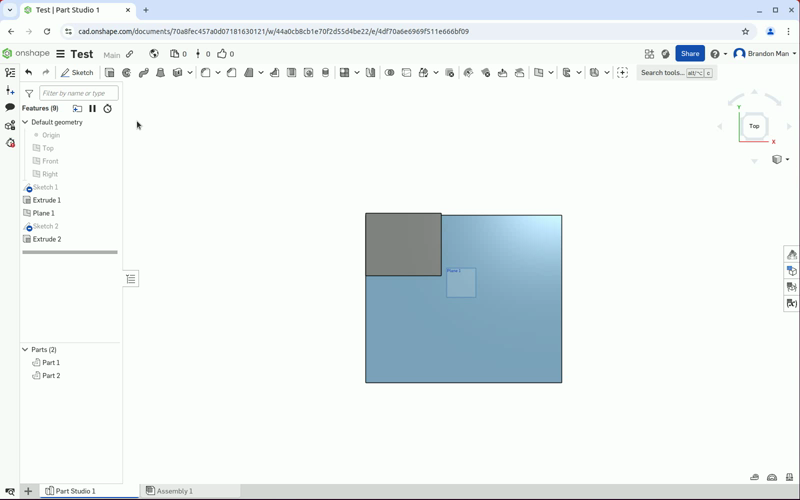
key(shift+h)
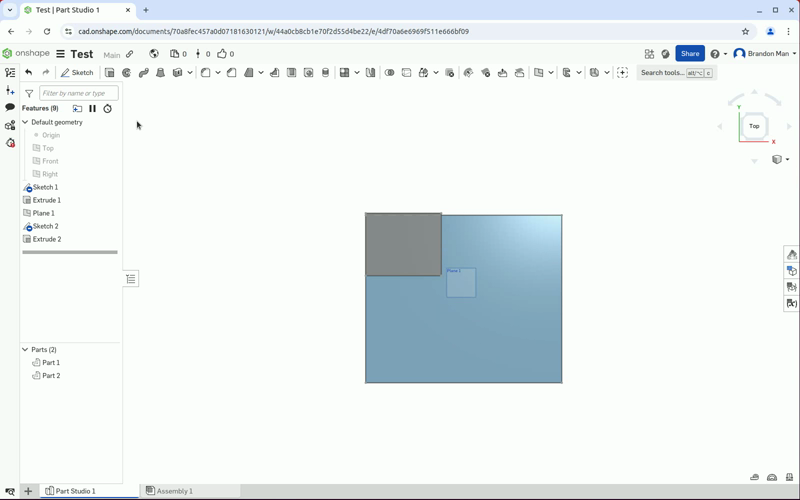
key(shift+h)
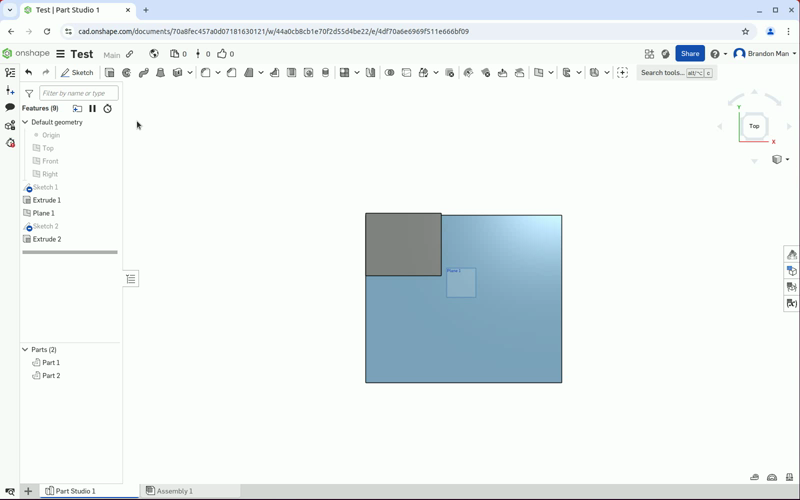
mouse_move(73, 189)
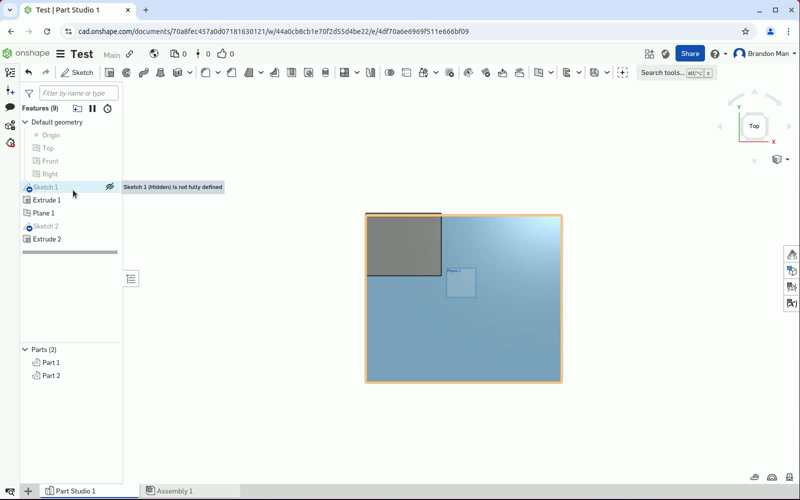
click(73, 189)
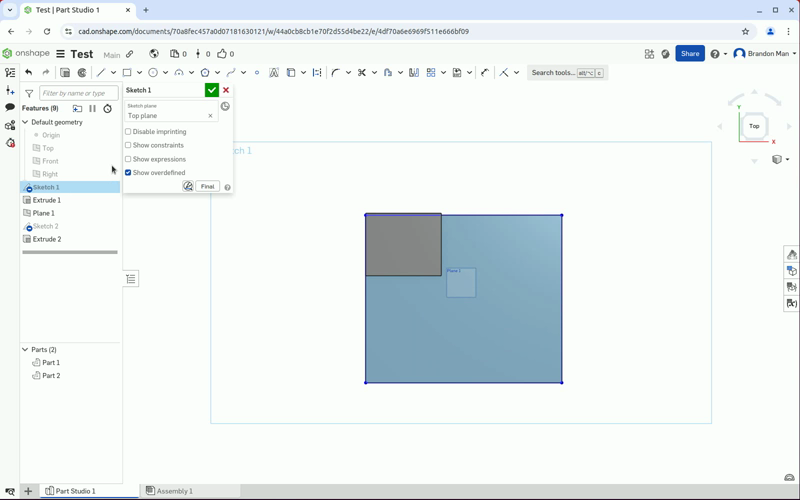
mouse_move(229, 92)
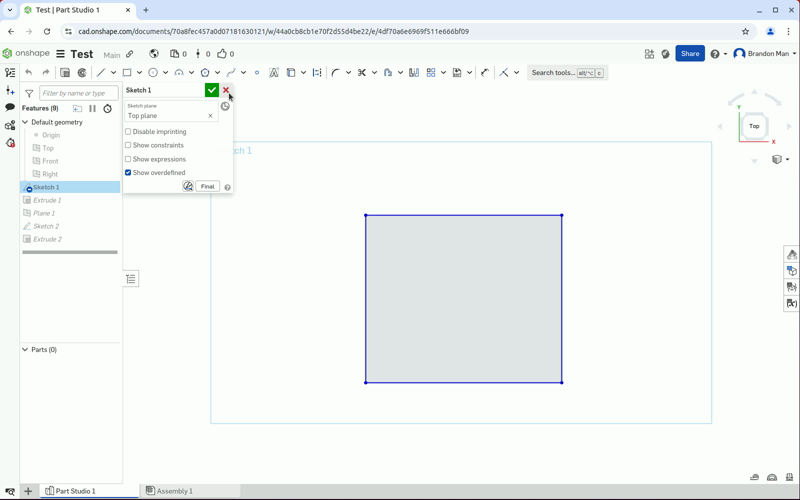
click(229, 92)
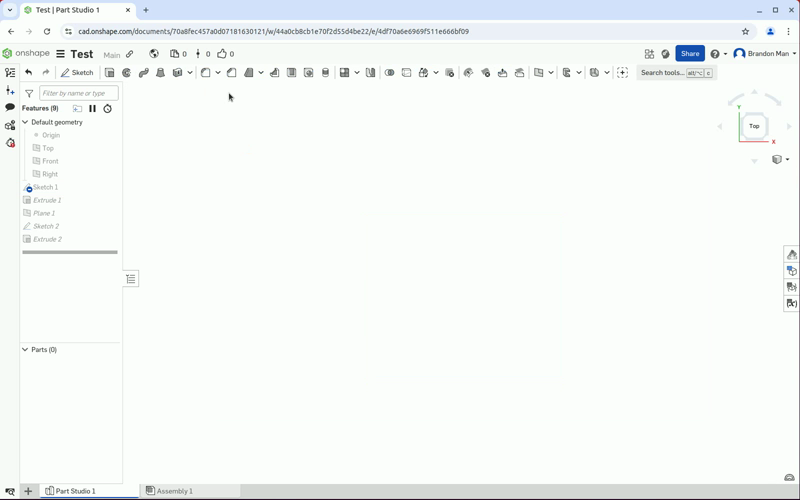
key(shift+s)
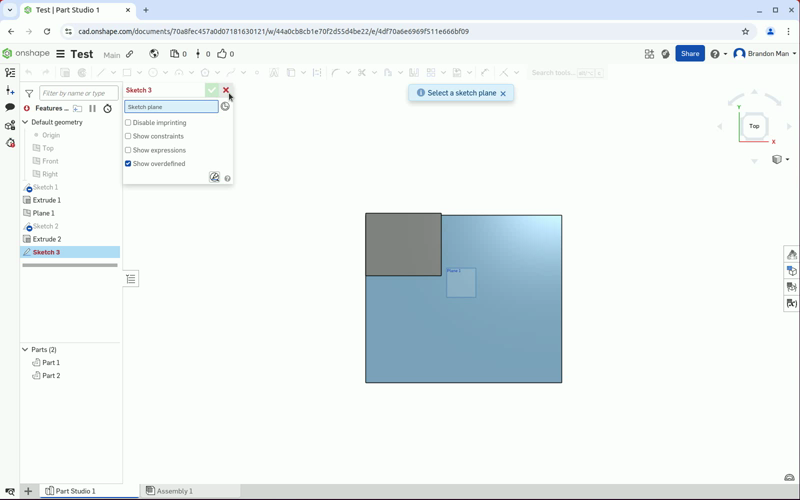
mouse_move(73, 215)
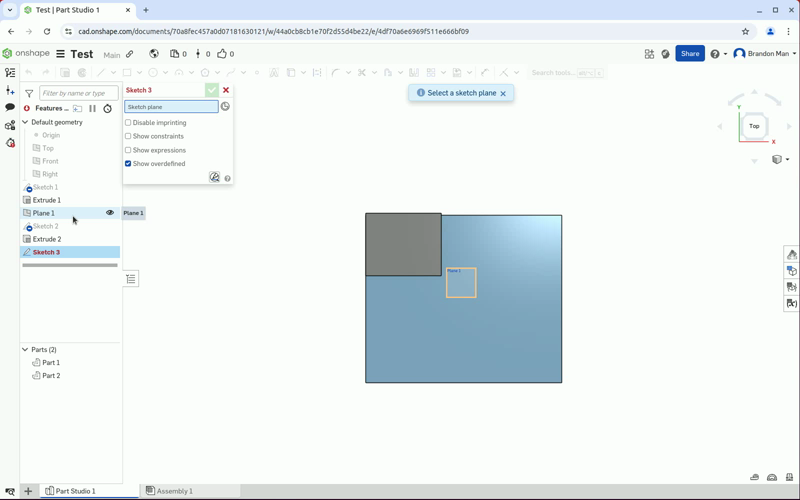
click(73, 215)
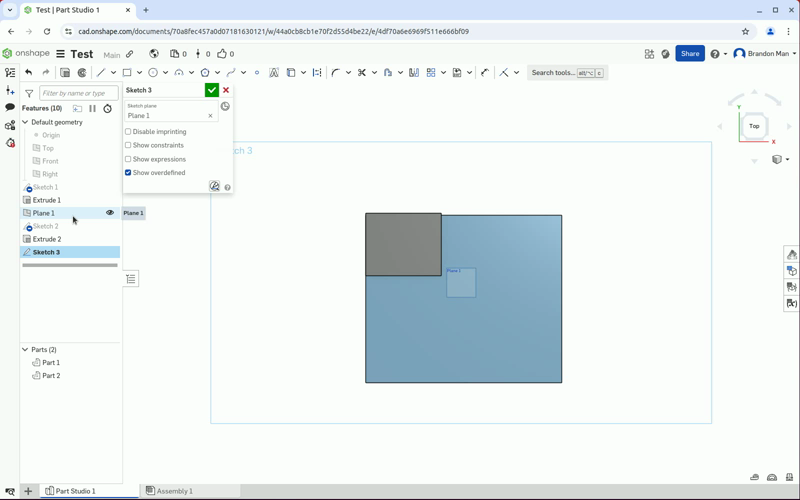
mouse_move(73, 352)
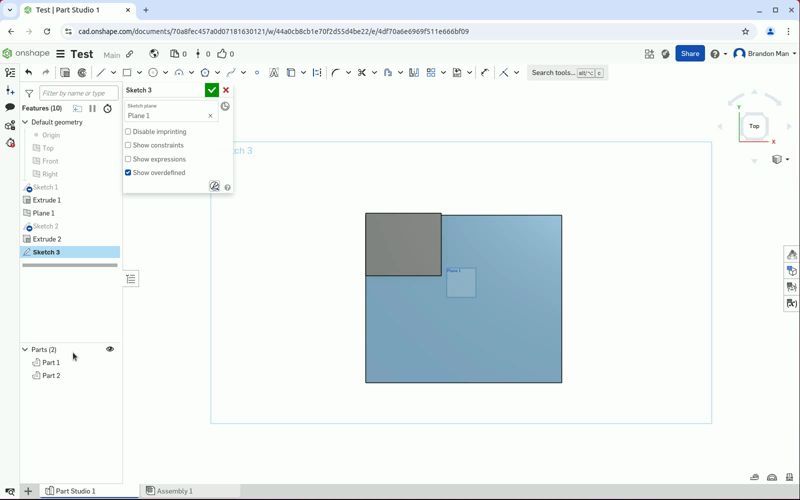
key(y)
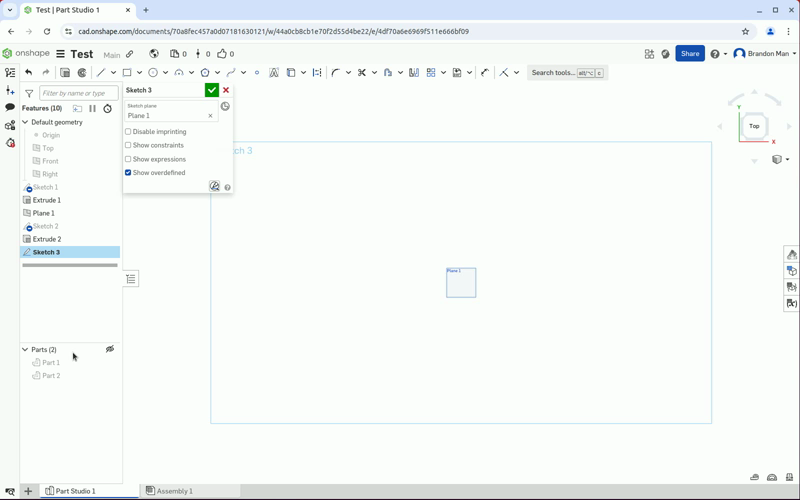
key(l)
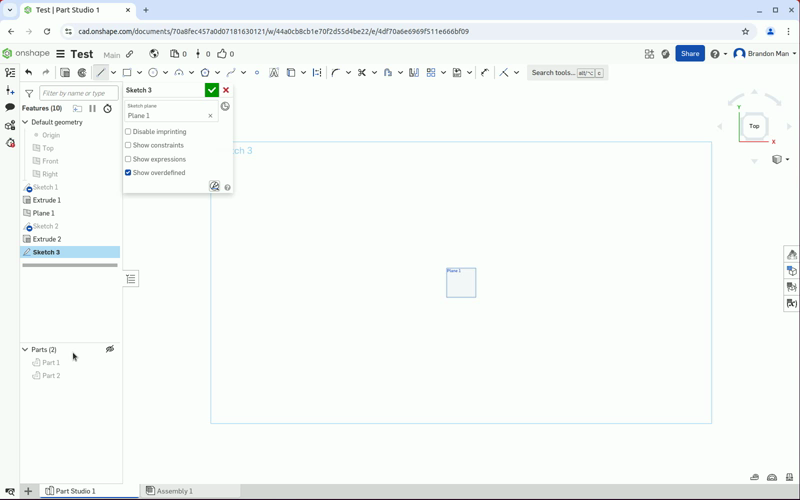
key_down(shift)
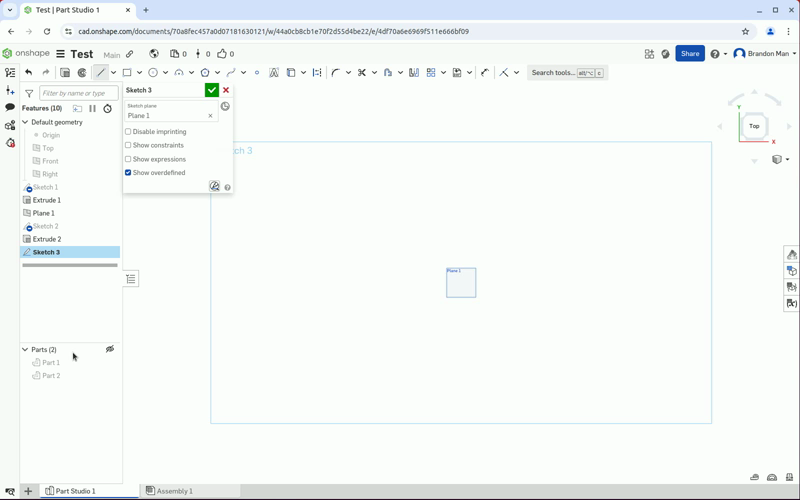
mouse_move(489, 275)
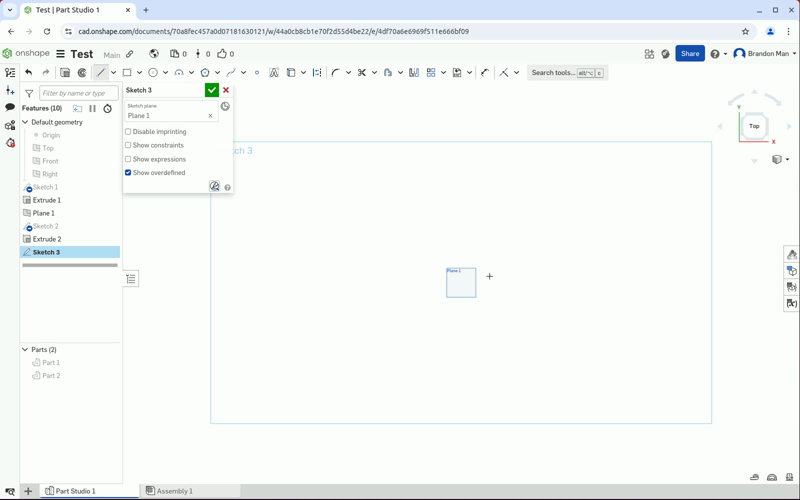
click(489, 275)
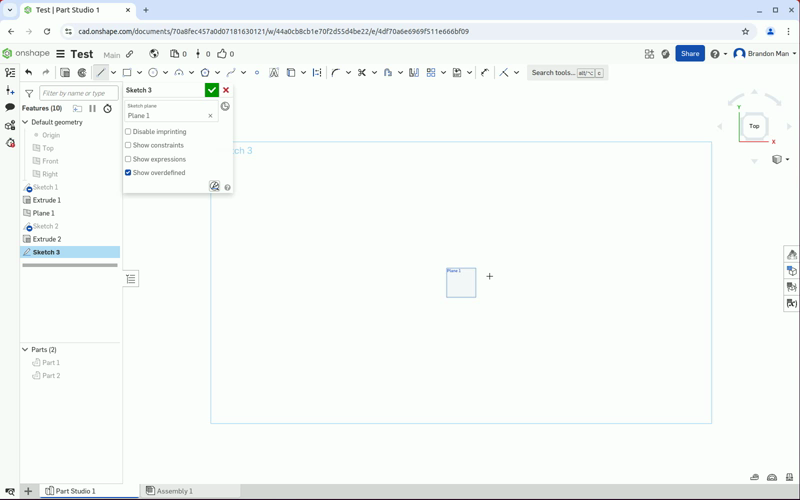
key_up(shift)
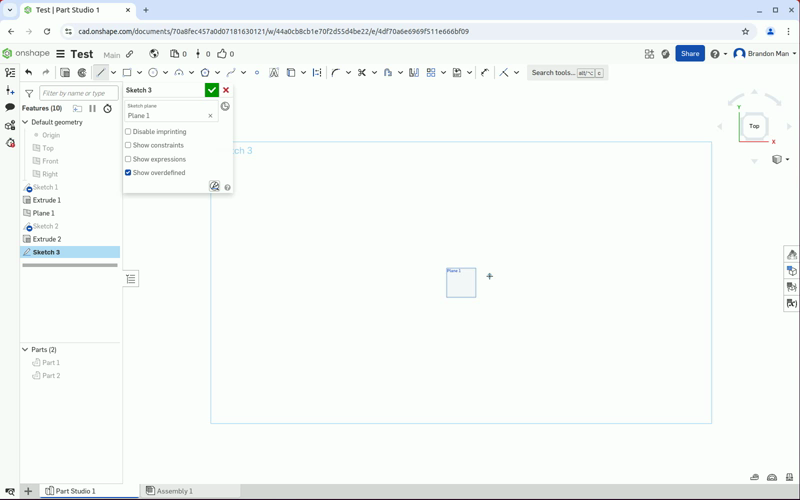
key_down(shift)
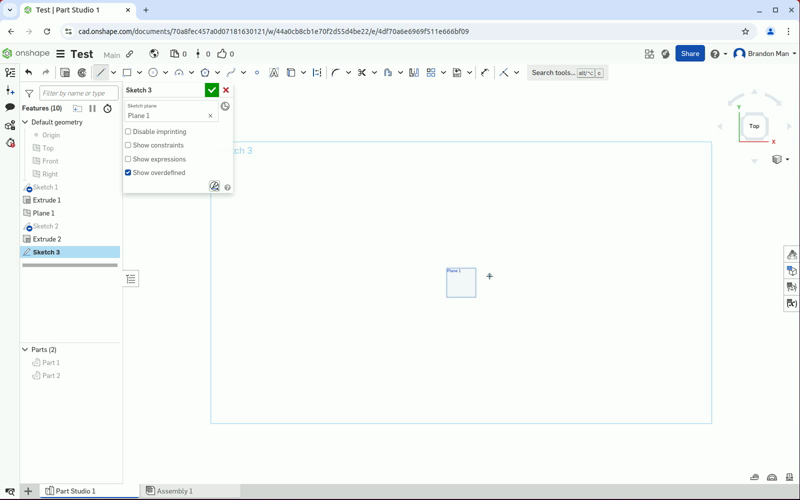
mouse_move(563, 275)
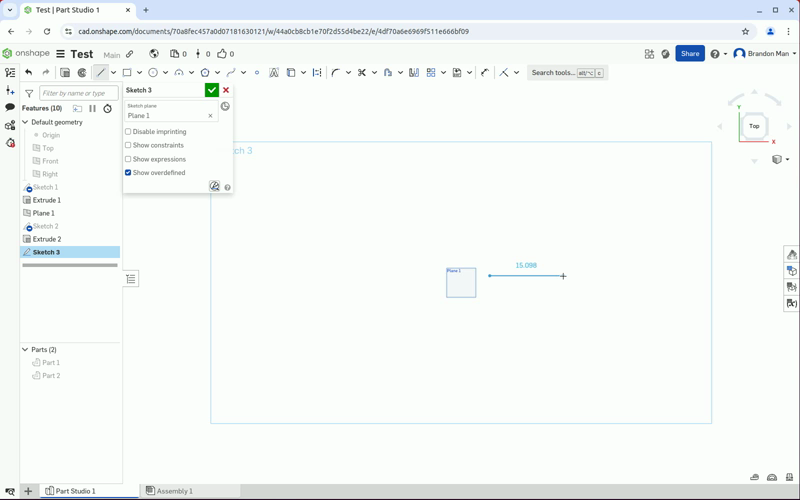
click(563, 275)
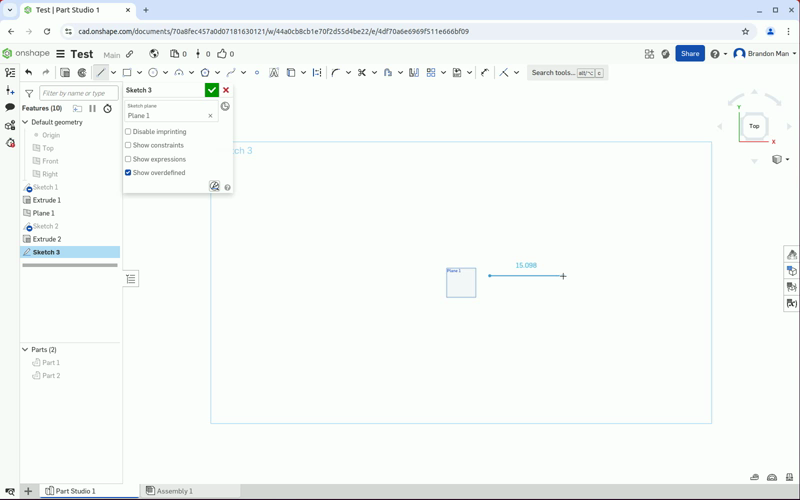
key_up(shift)
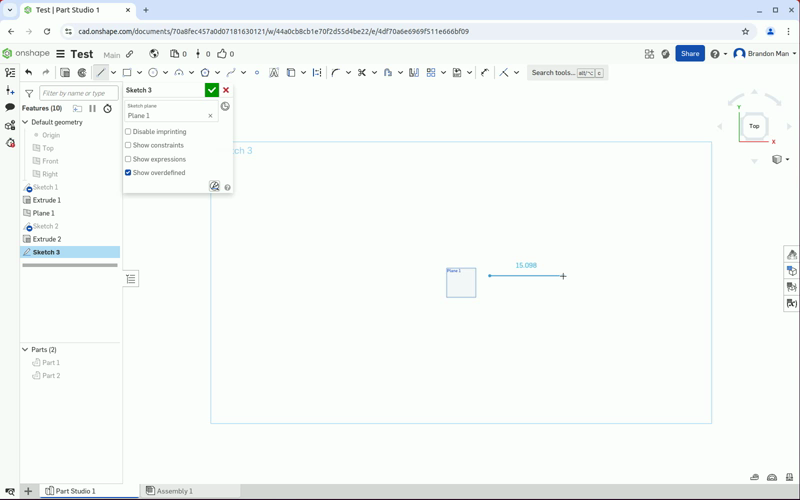
key_down(shift)
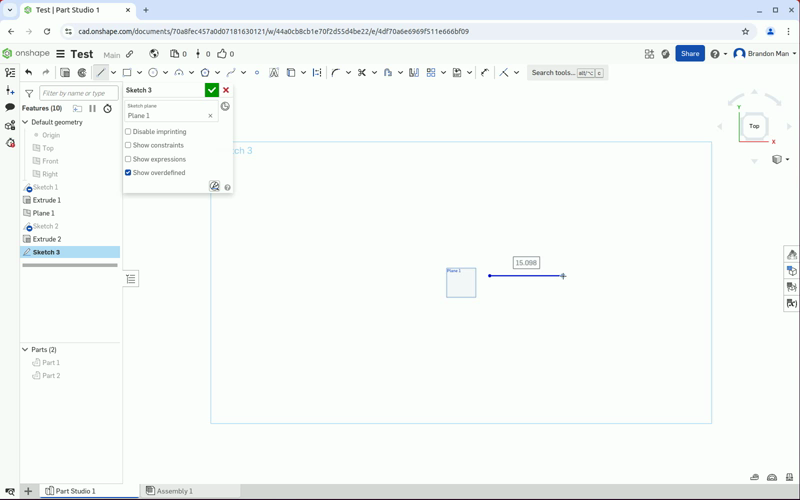
mouse_move(563, 212)
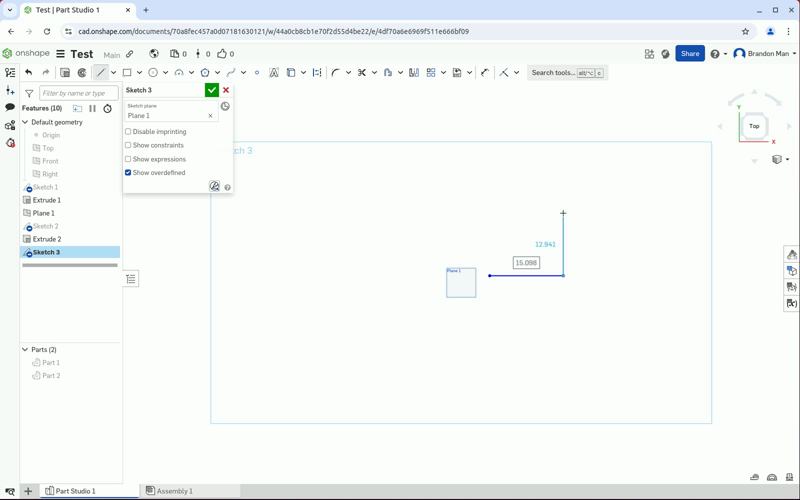
click(563, 212)
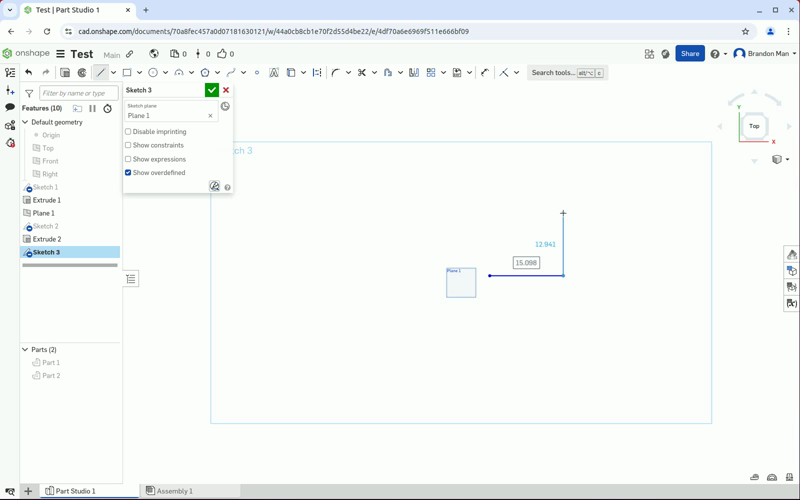
key_up(shift)
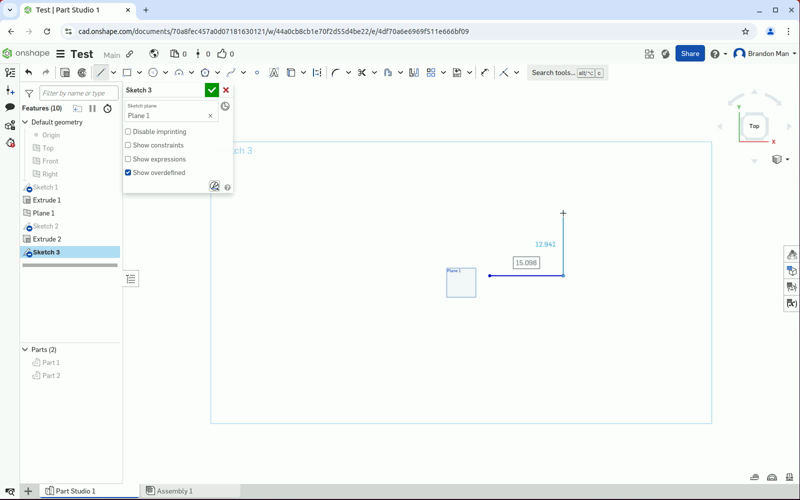
key_down(shift)
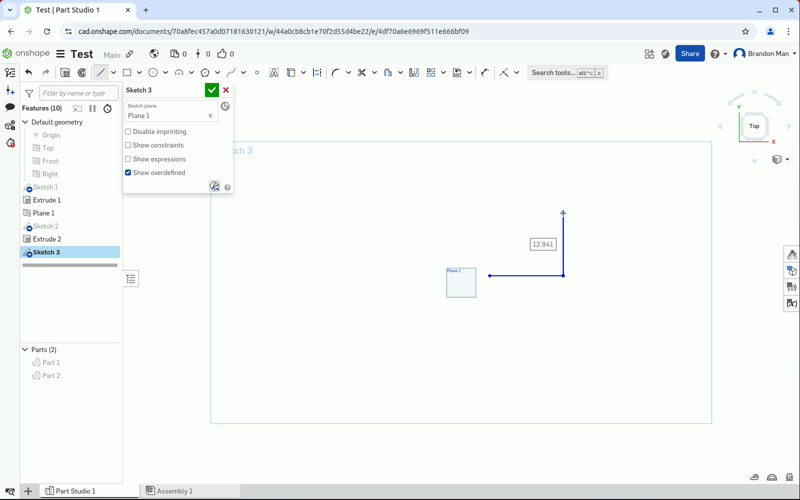
mouse_move(489, 212)
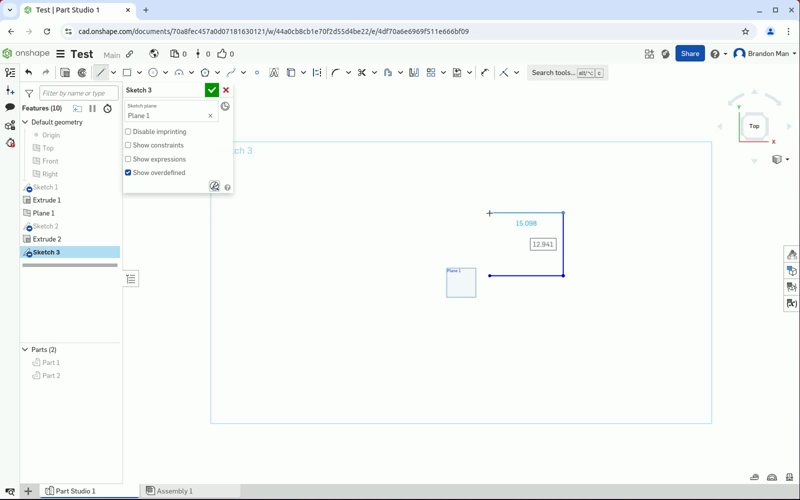
click(489, 212)
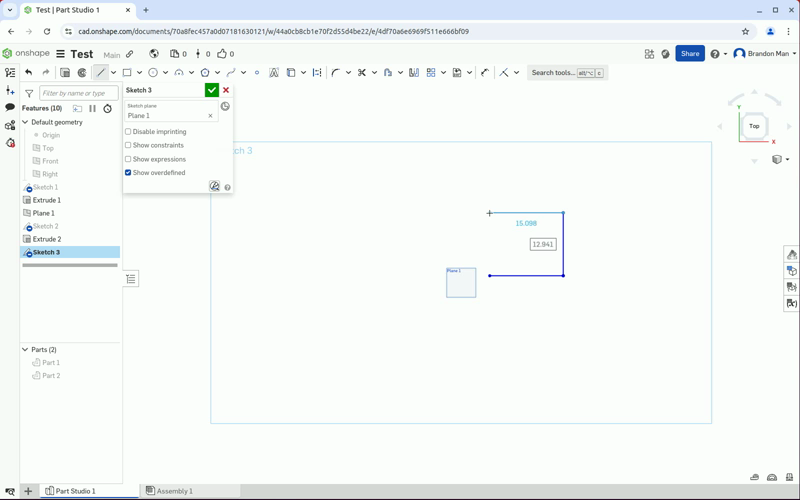
key_up(shift)
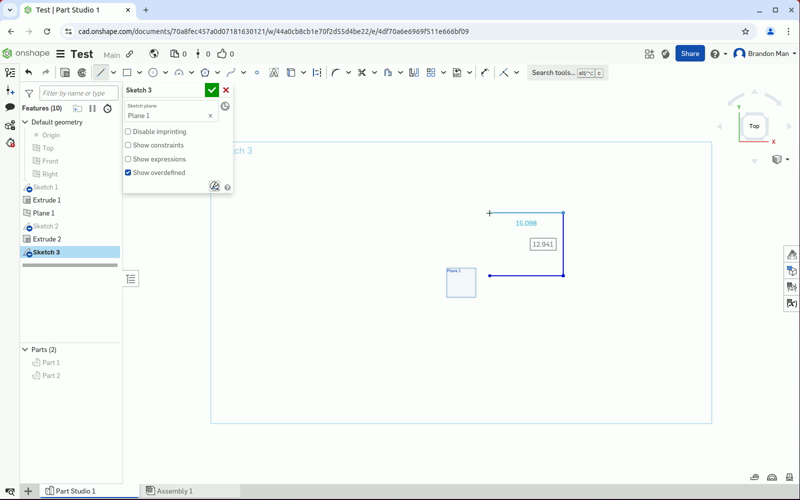
key_down(shift)
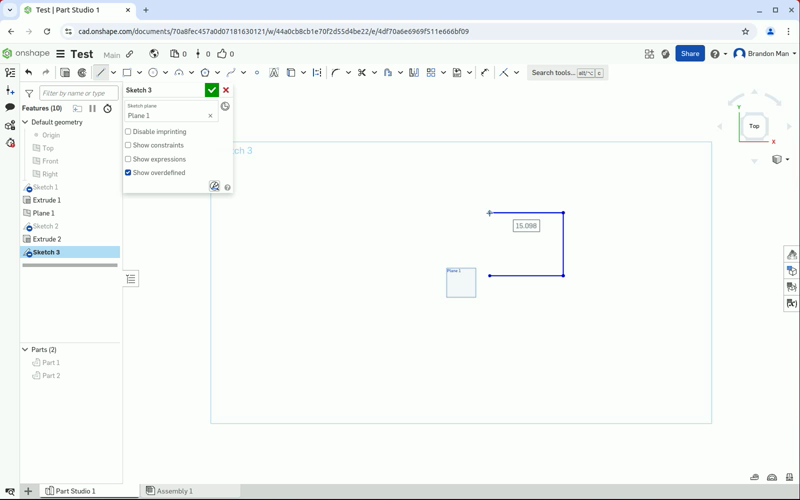
mouse_move(489, 275)
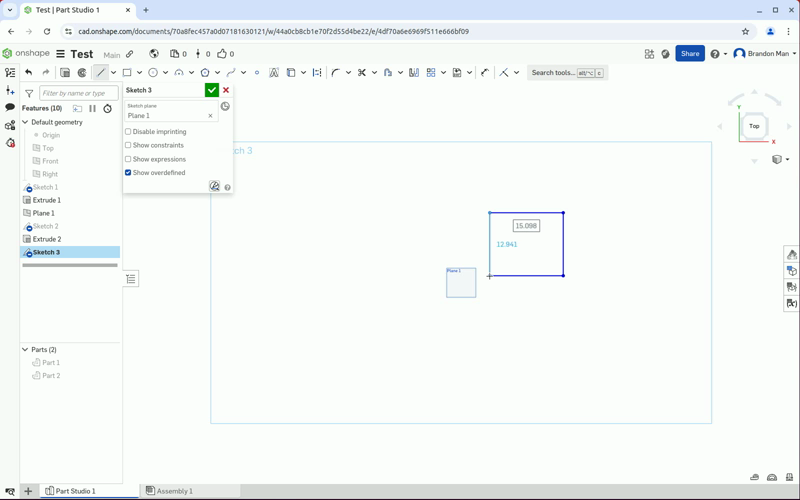
key_up(shift)
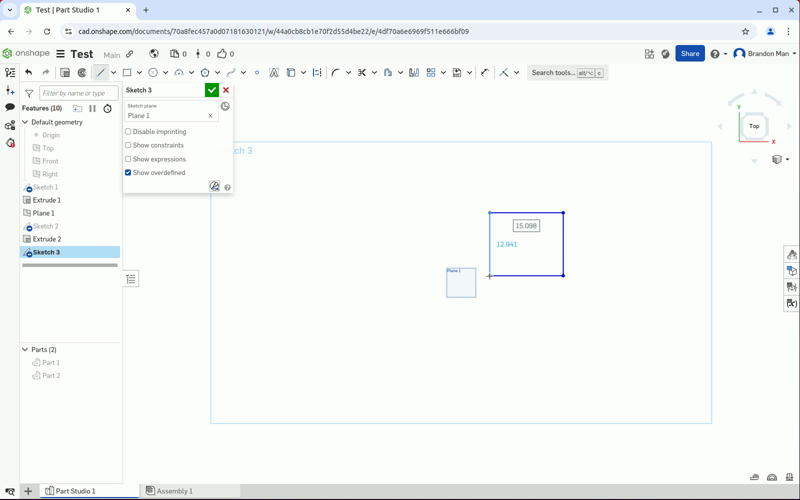
click(489, 275)
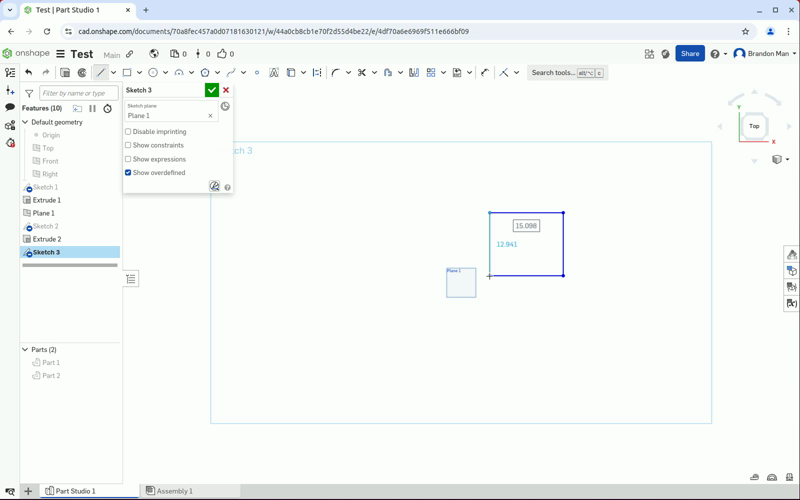
key(esc)
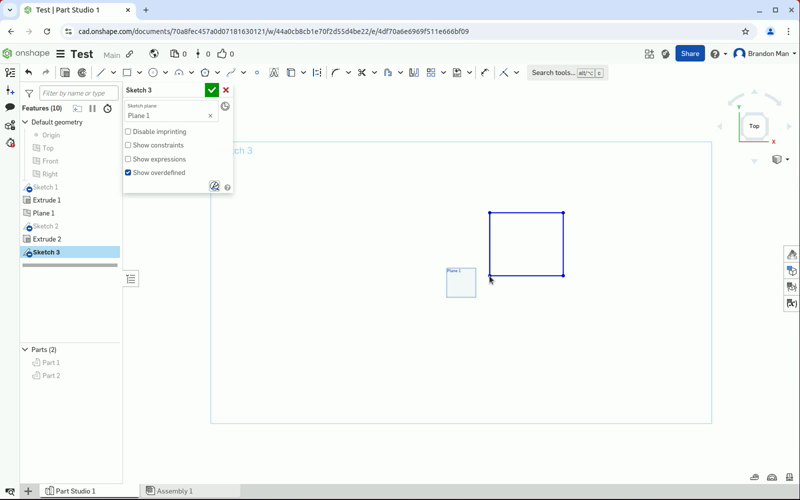
mouse_move(536, 257)
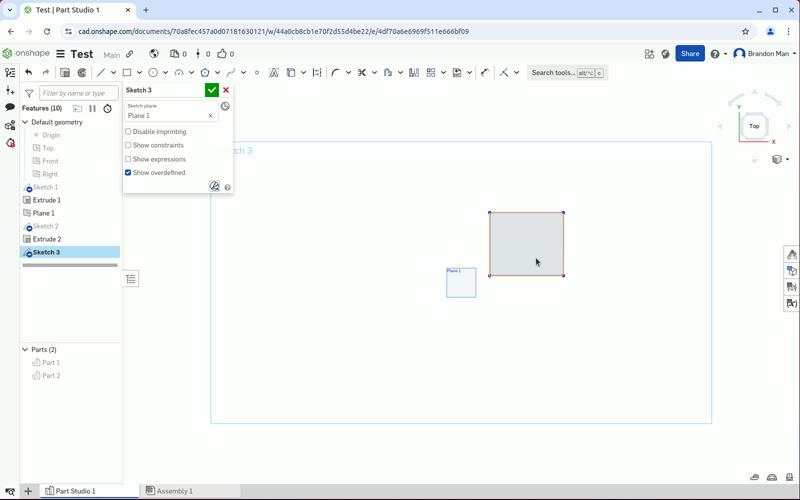
click(536, 257)
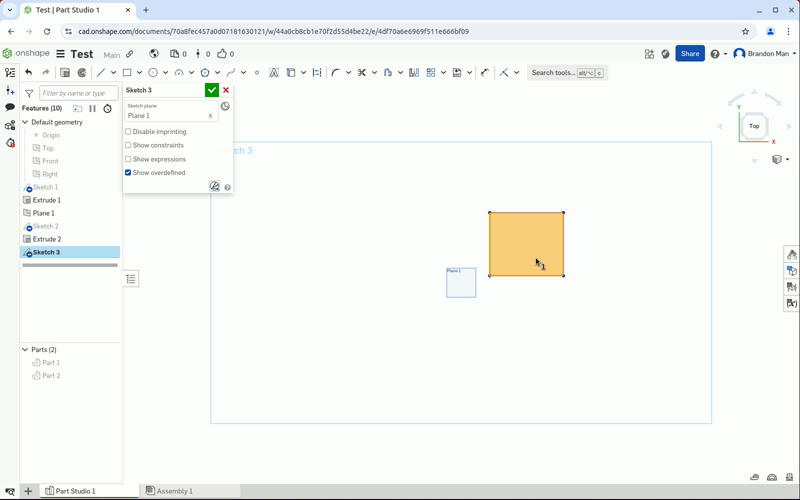
mouse_move(73, 352)
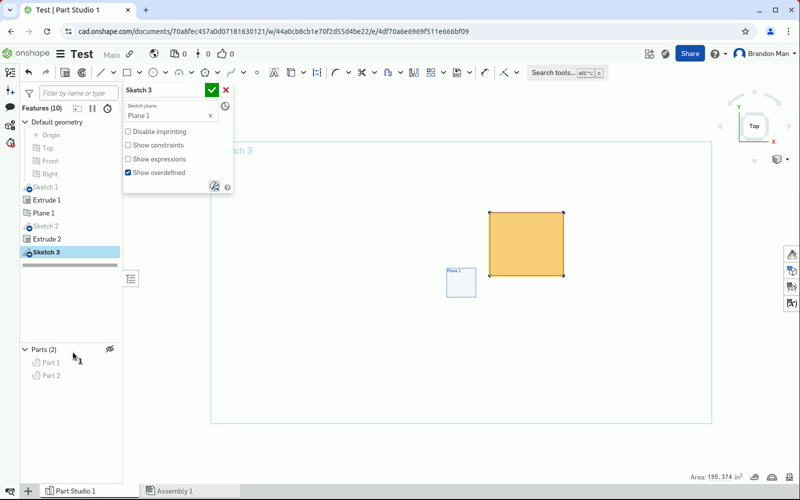
key(shift+y)
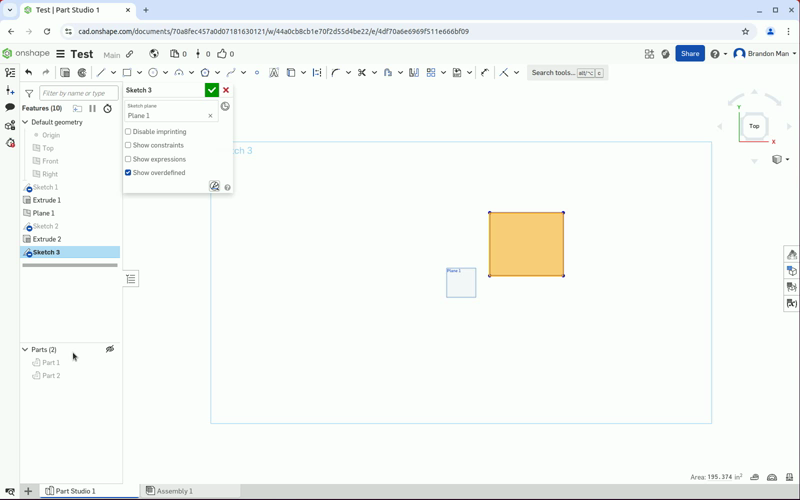
key(shift+e)
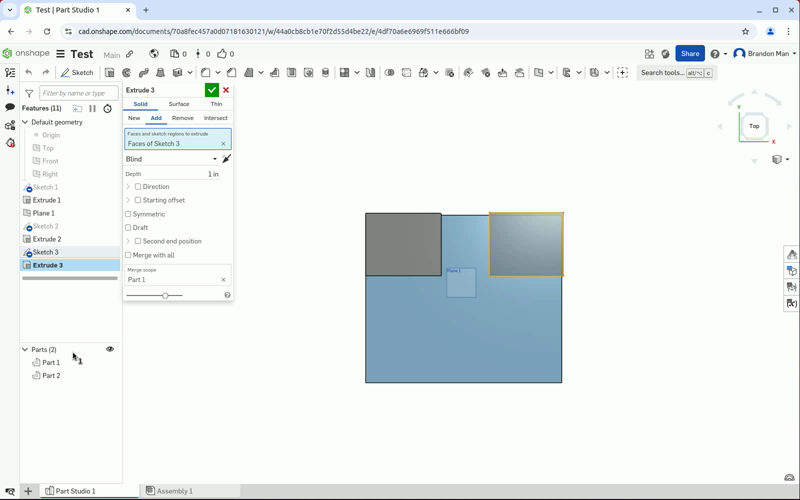
mouse_move(143, 106)
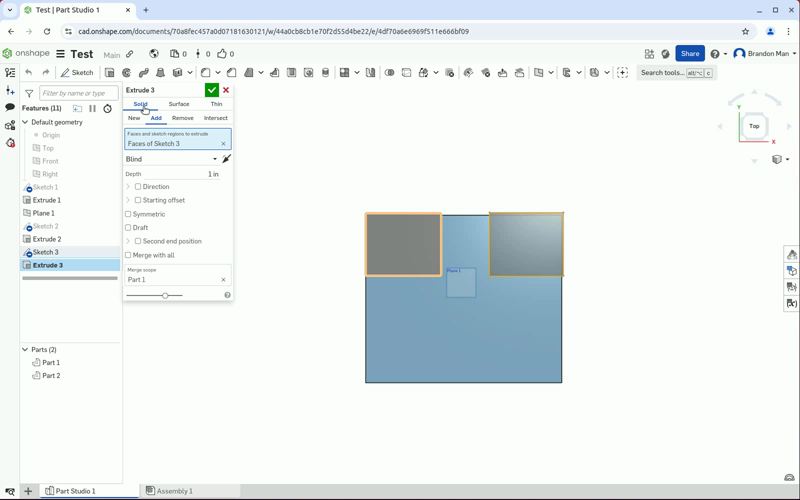
click(143, 106)
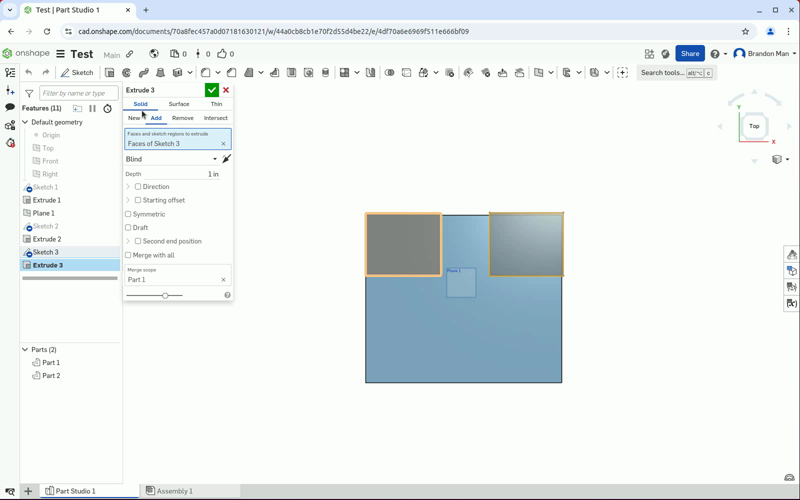
mouse_move(137, 120)
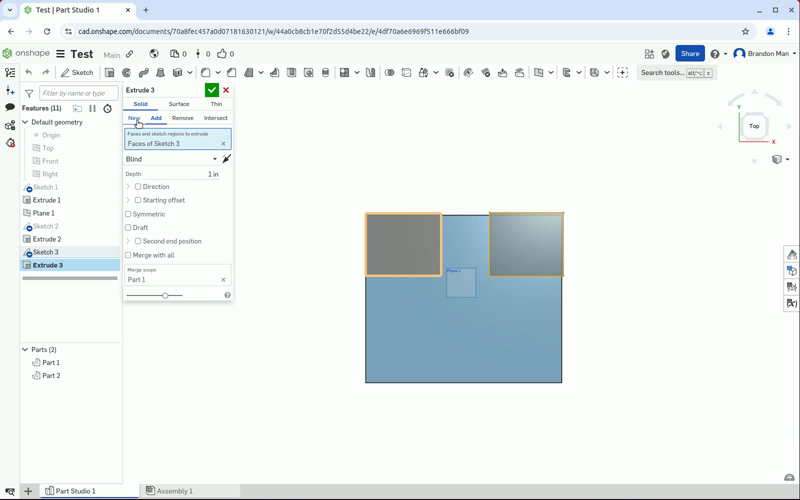
click(137, 120)
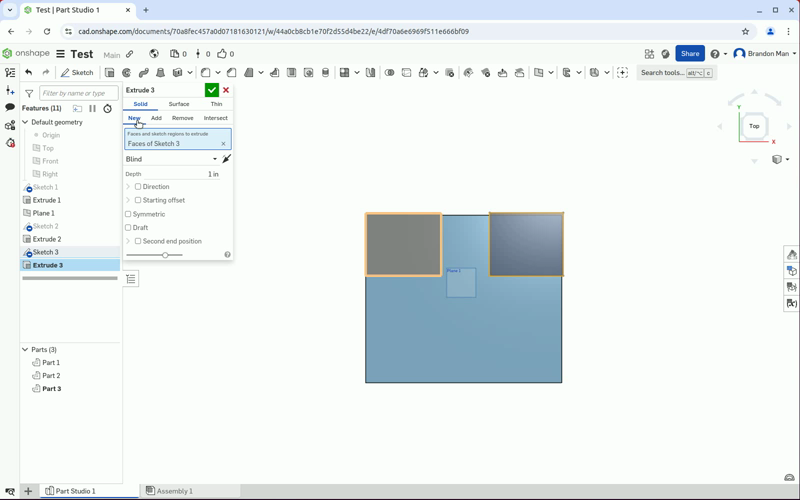
key(tab, 4)
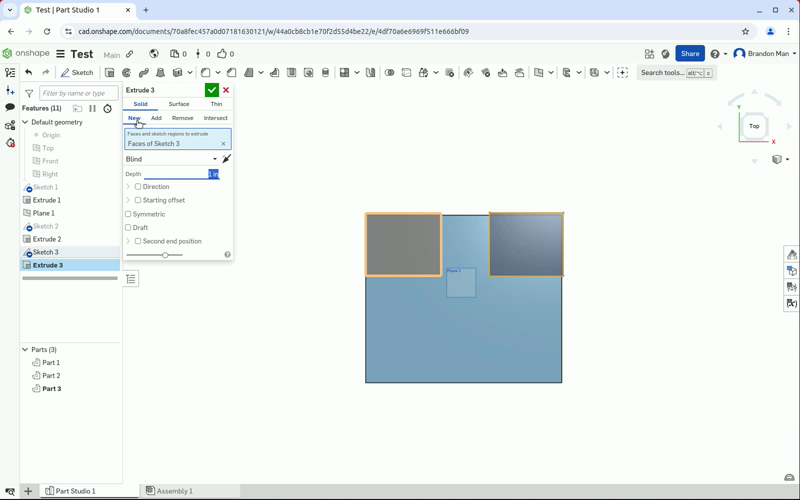
text(11.554)
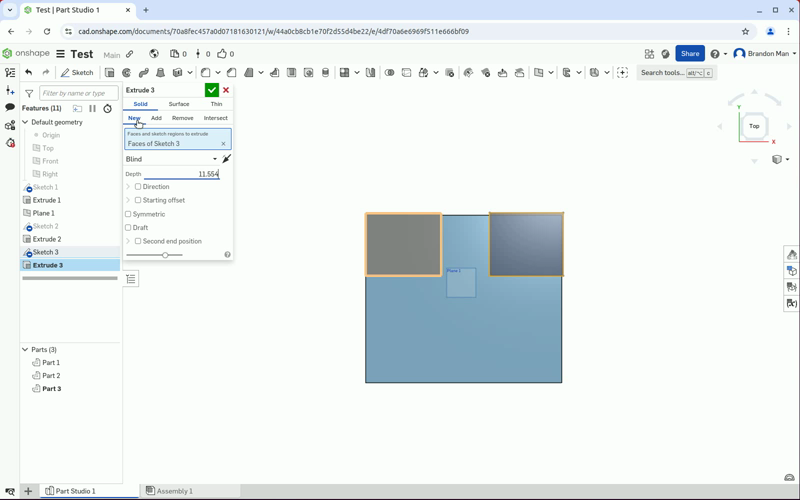
key(enter)
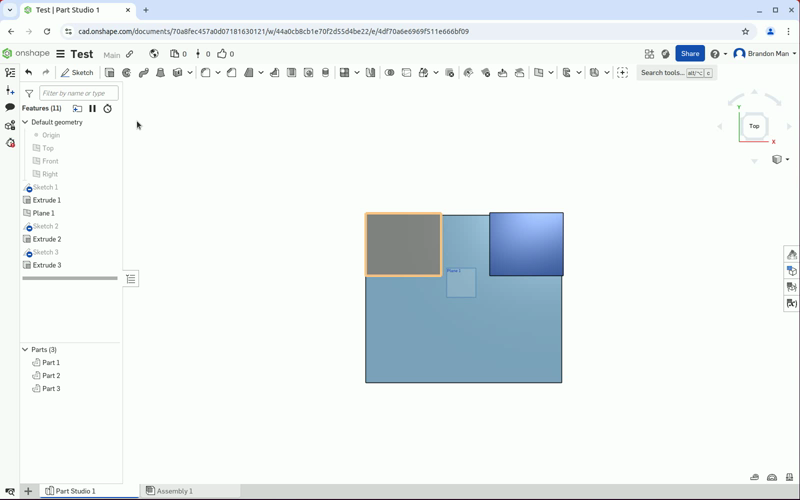
key(shift+h)
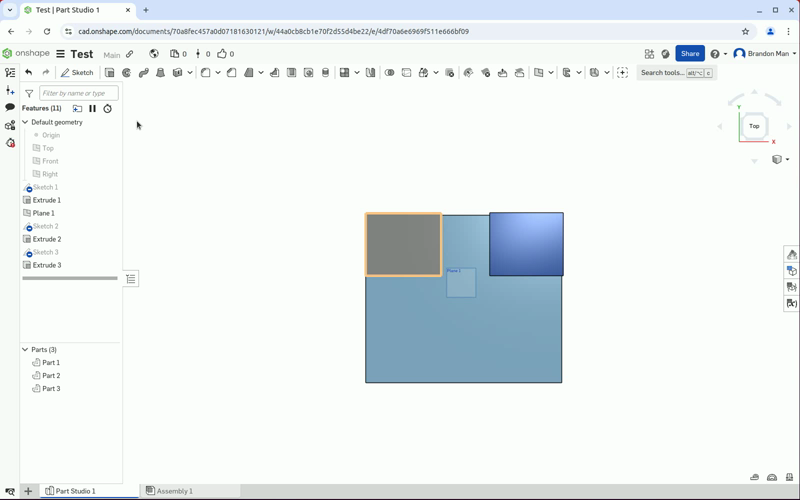
key(shift+h)
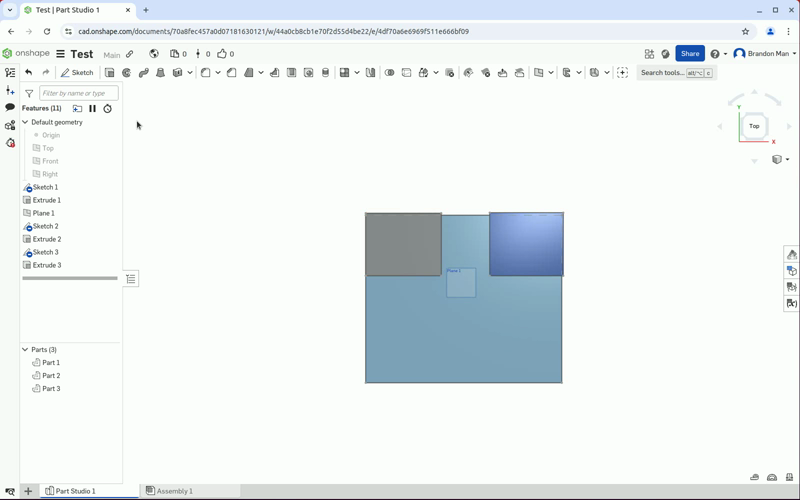
key(shift+7)
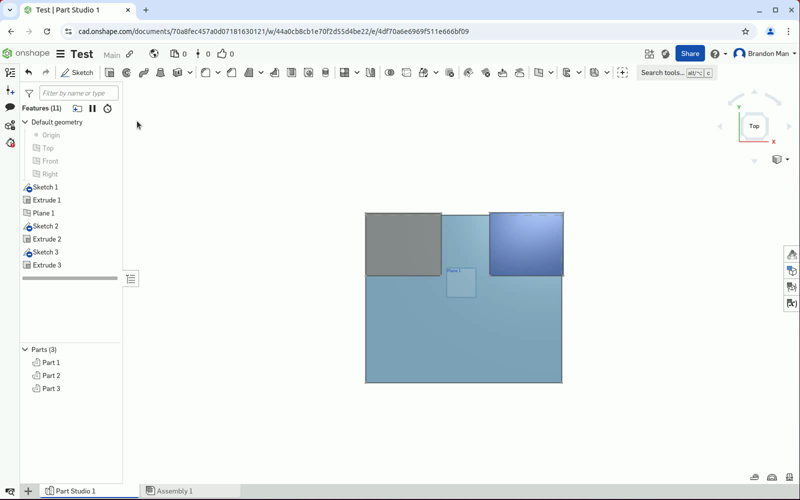
key(up, 3)
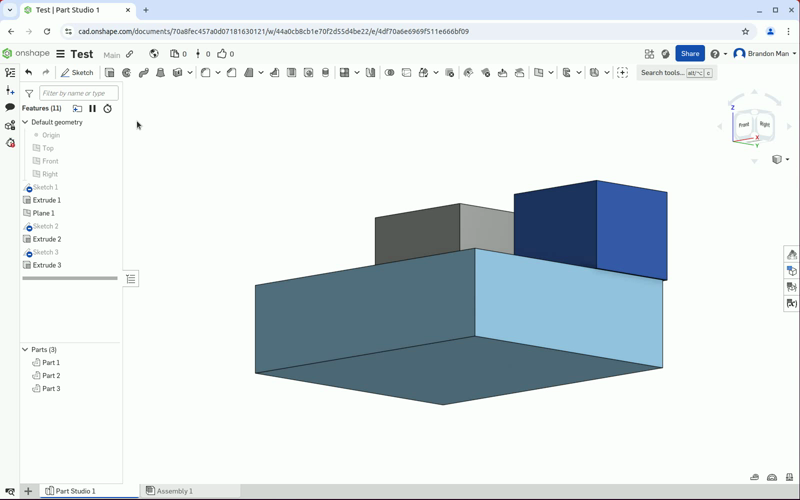
key(left, 3)
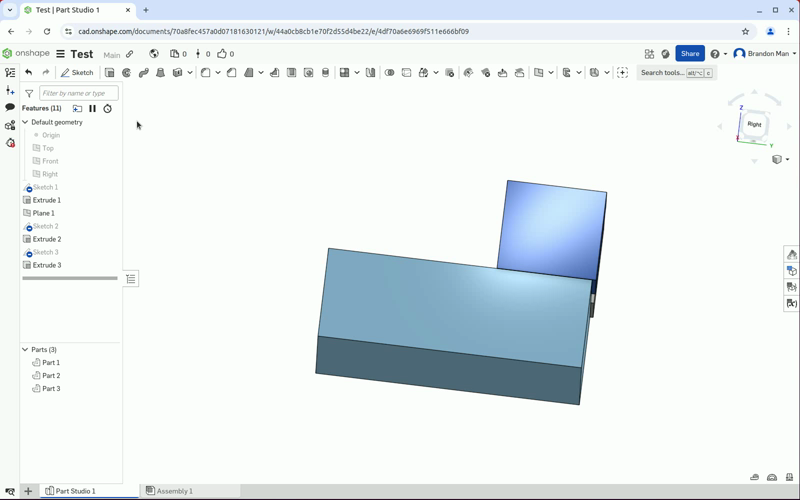
key(right, 3)
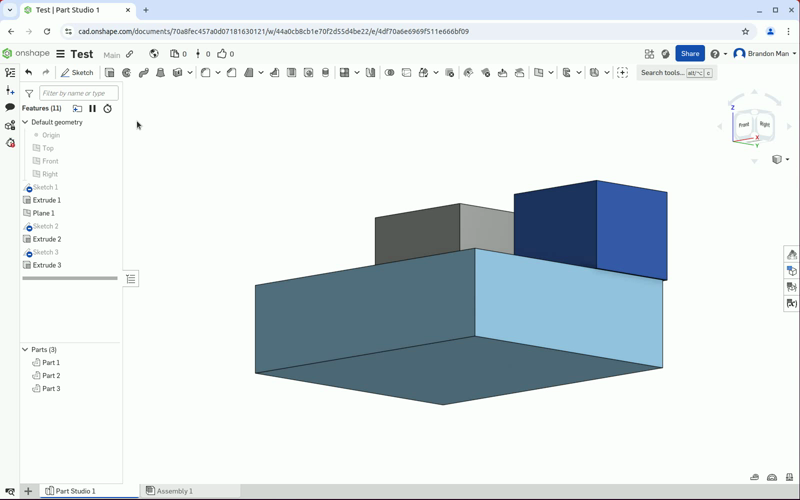
key(down, 3)
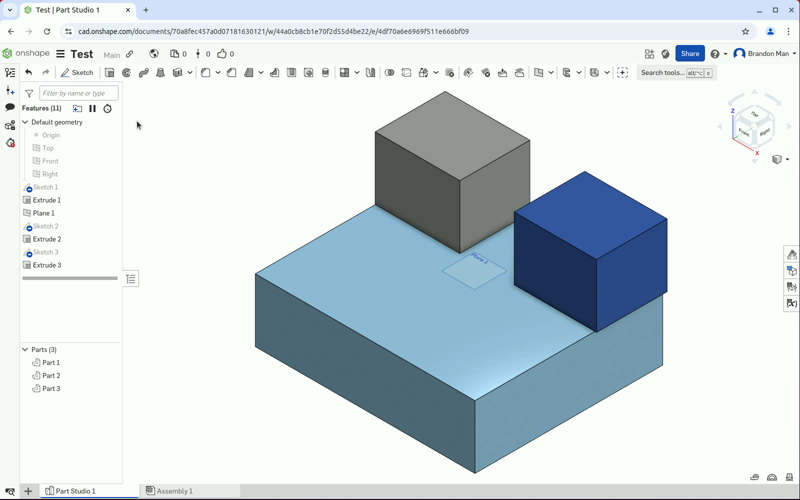
mouse_move(73, 189)
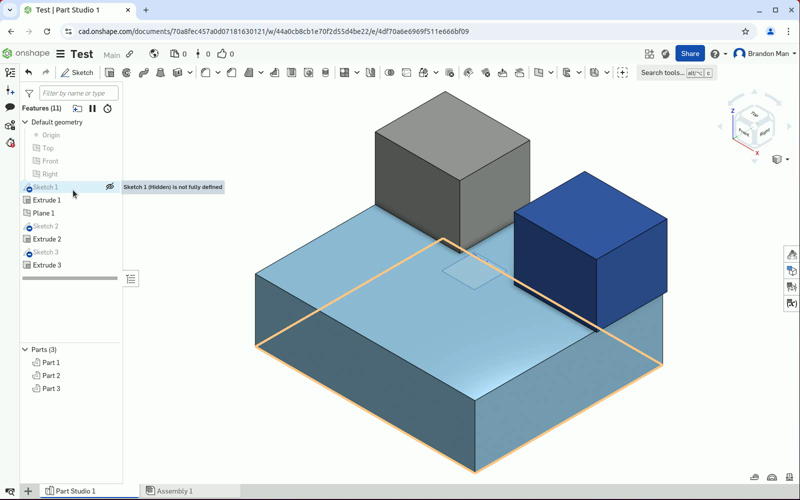
click(73, 189)